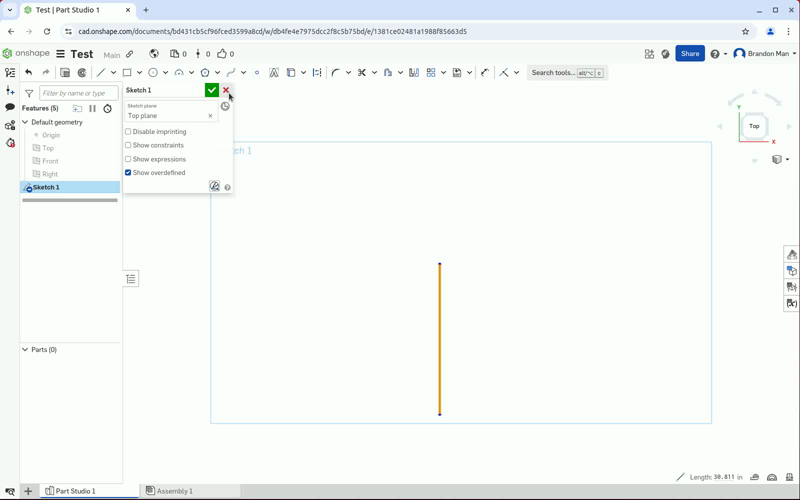
key(shift+h)
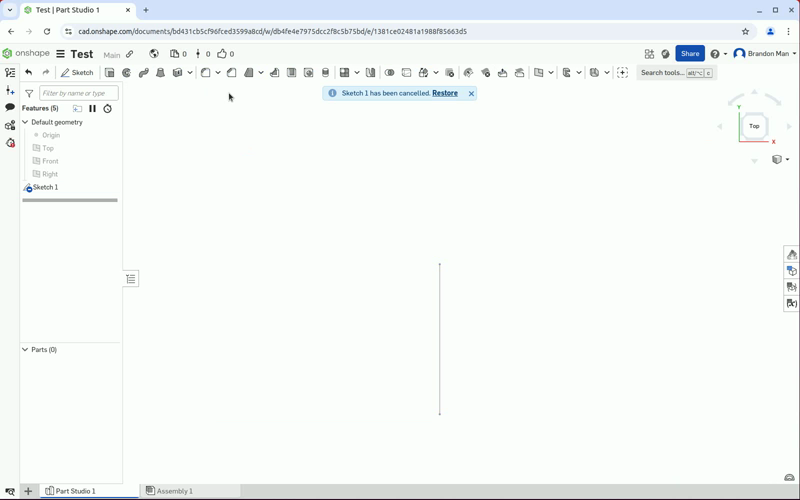
key(shift+s)
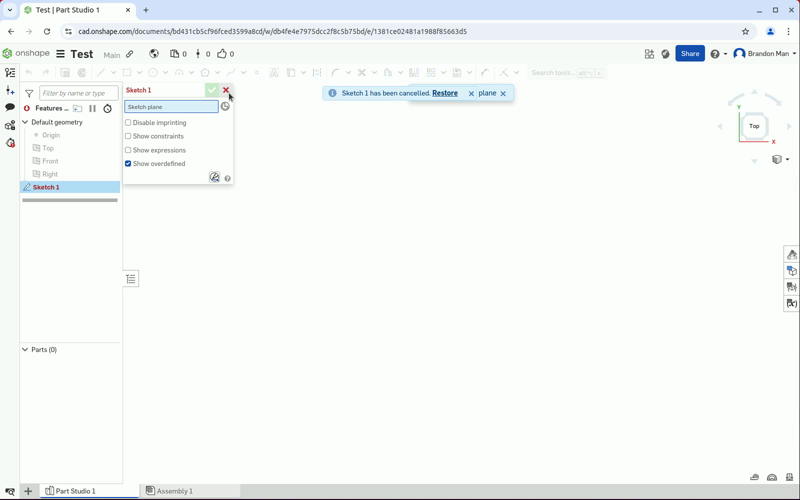
mouse_move(73, 150)
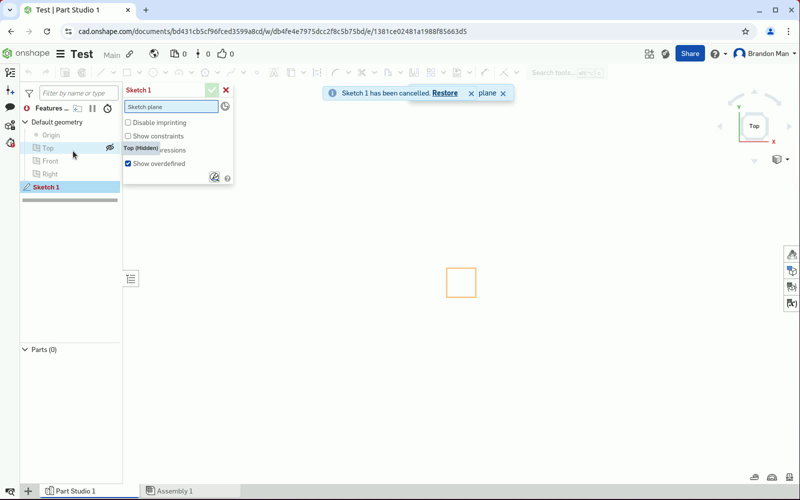
click(73, 150)
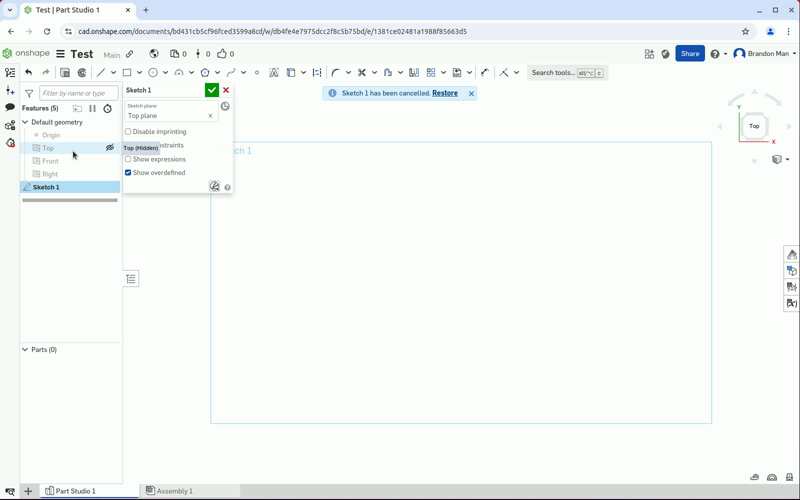
mouse_move(73, 352)
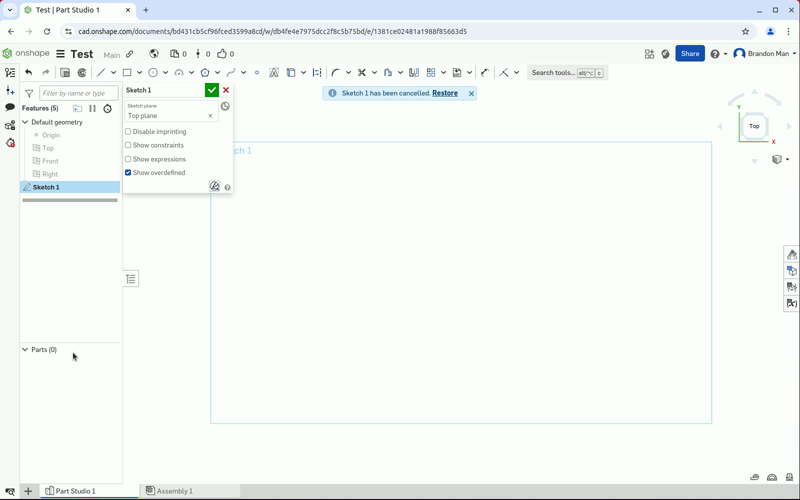
key(y)
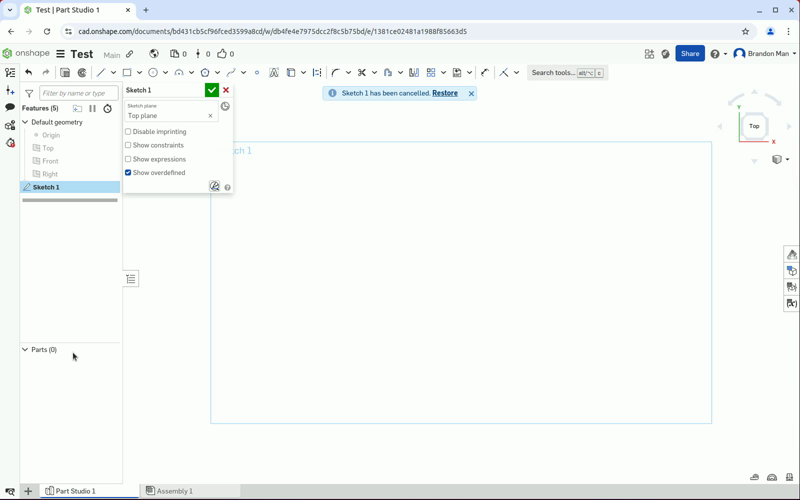
key(a)
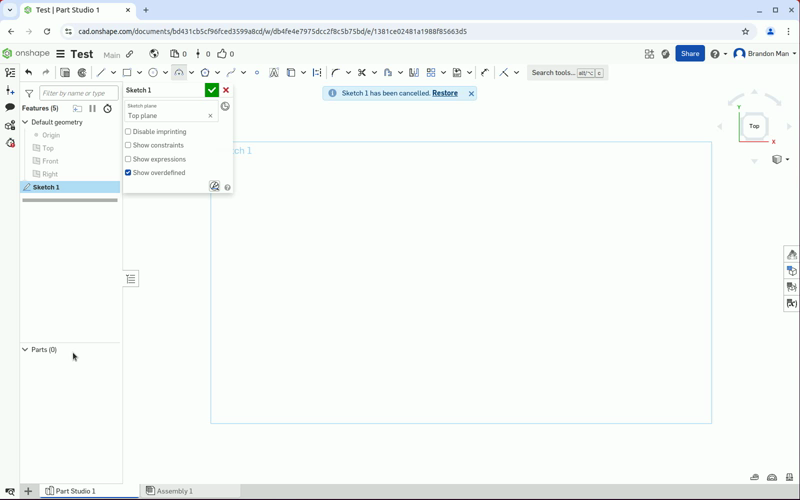
key_down(shift)
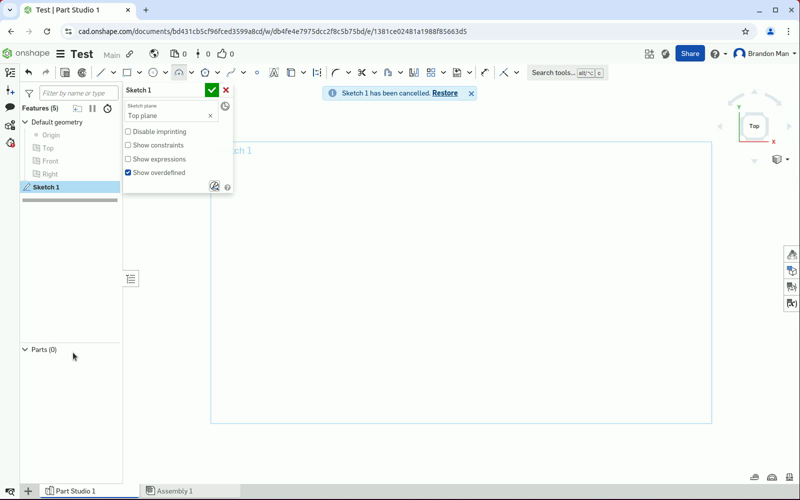
mouse_move(438, 375)
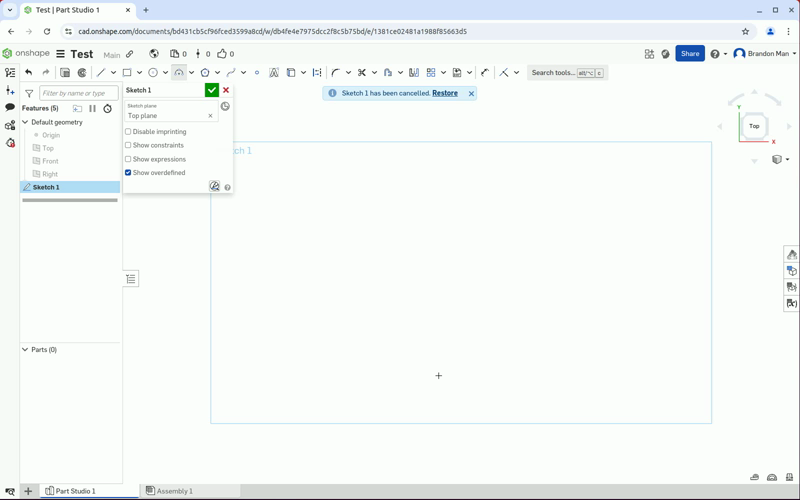
click(438, 375)
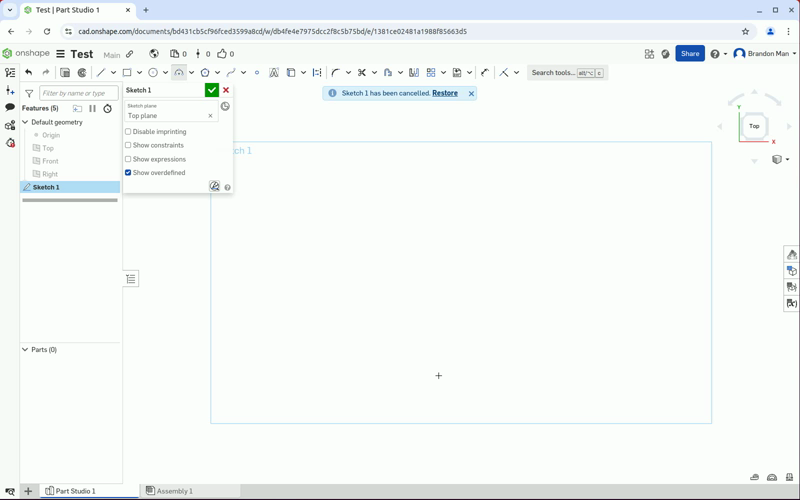
key_up(shift)
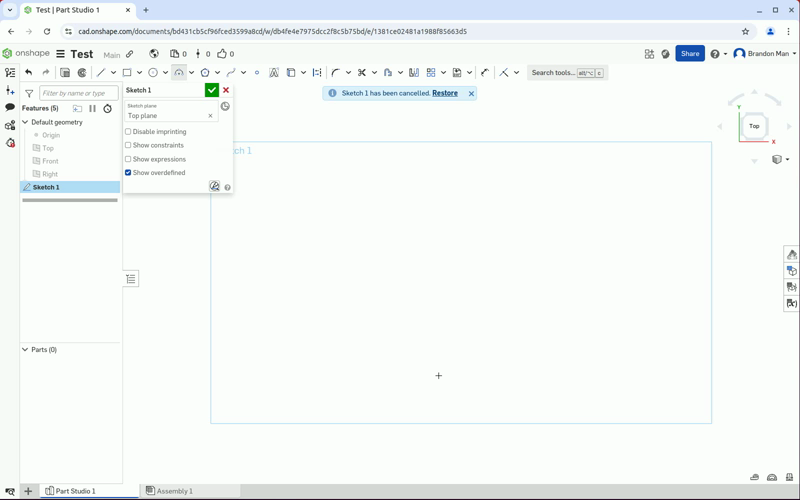
key_down(shift)
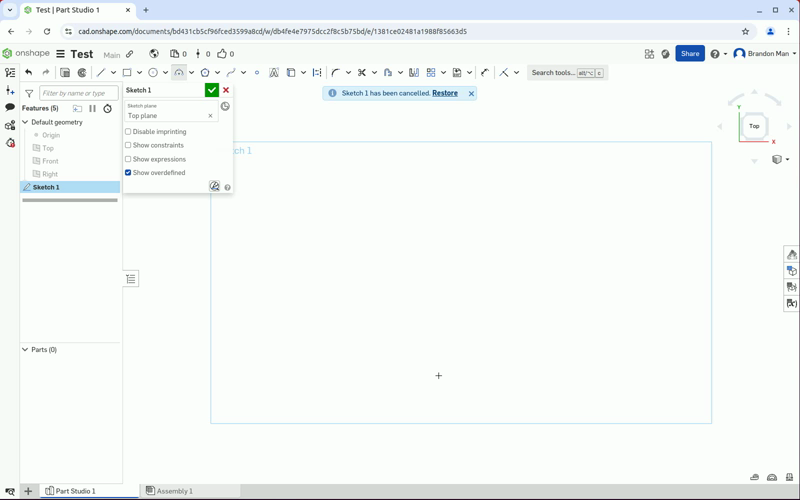
mouse_move(481, 375)
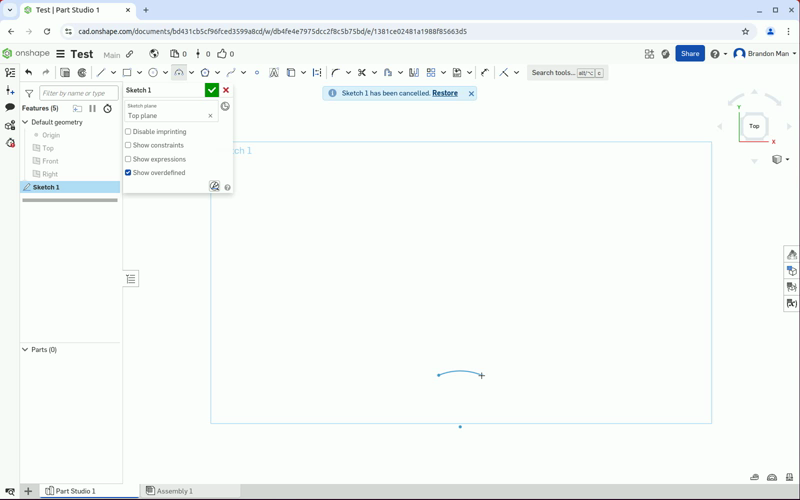
click(481, 375)
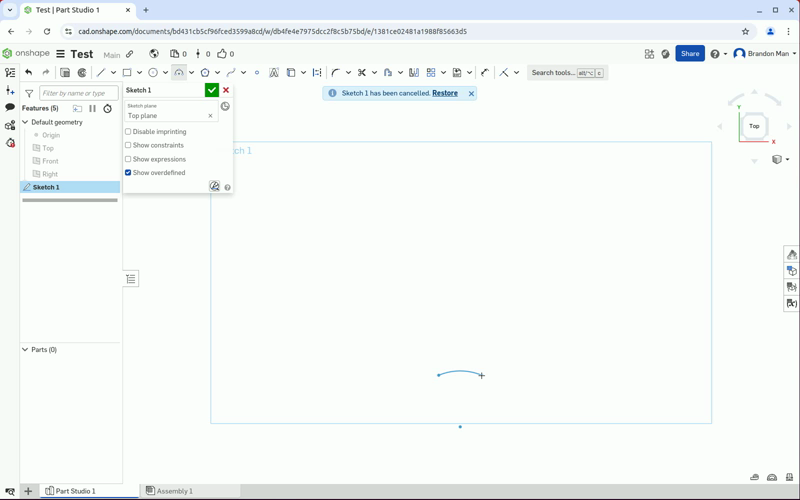
mouse_move(460, 192)
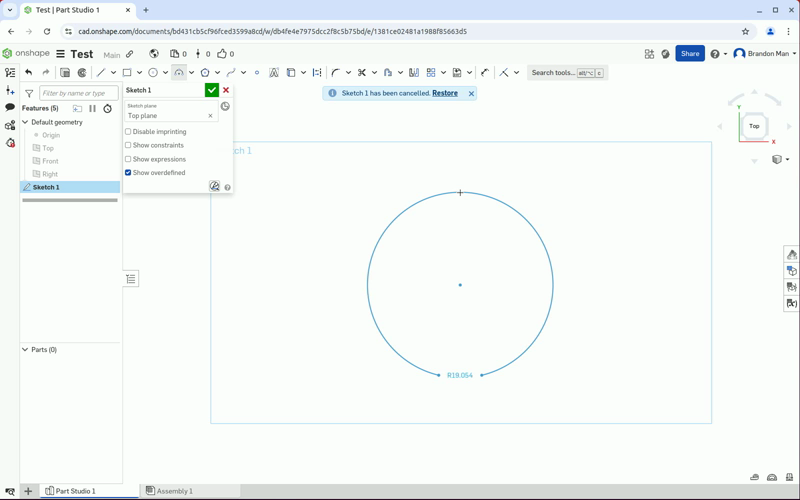
click(460, 192)
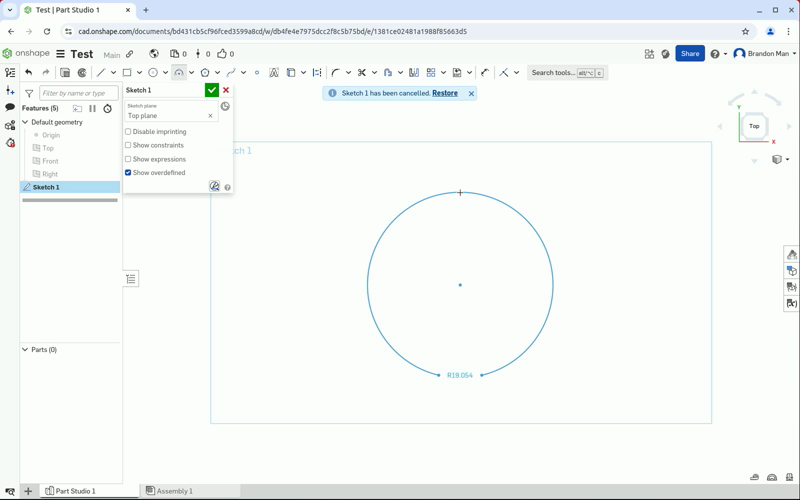
key_up(shift)
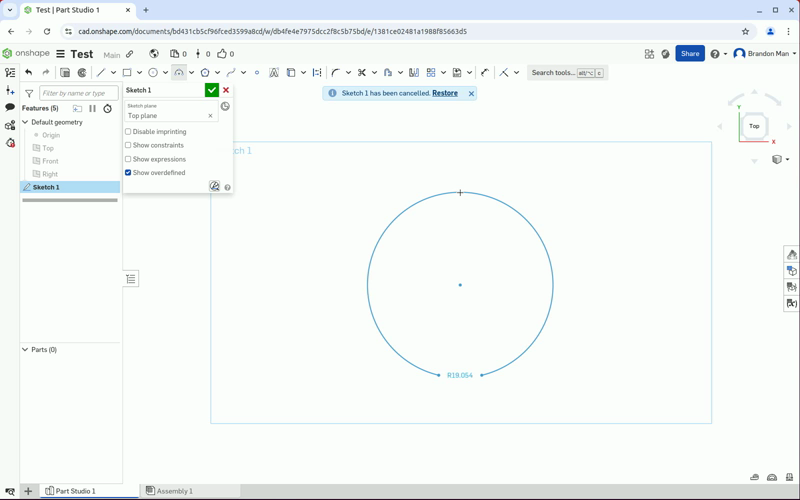
key(esc)
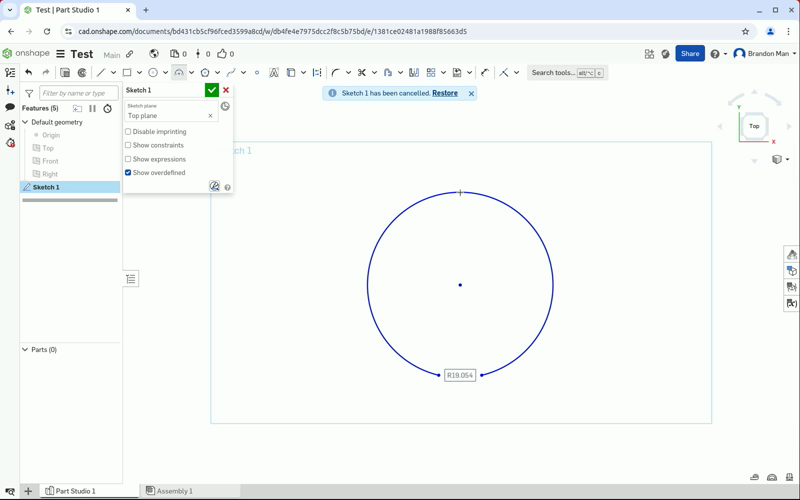
key(l)
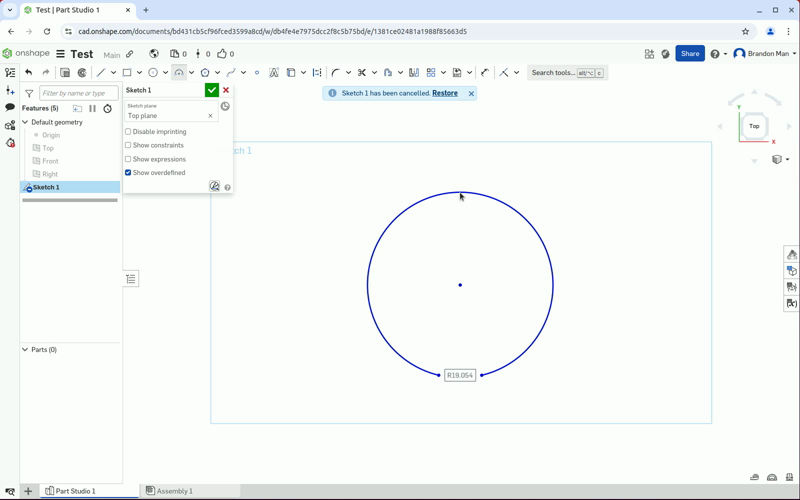
mouse_move(481, 375)
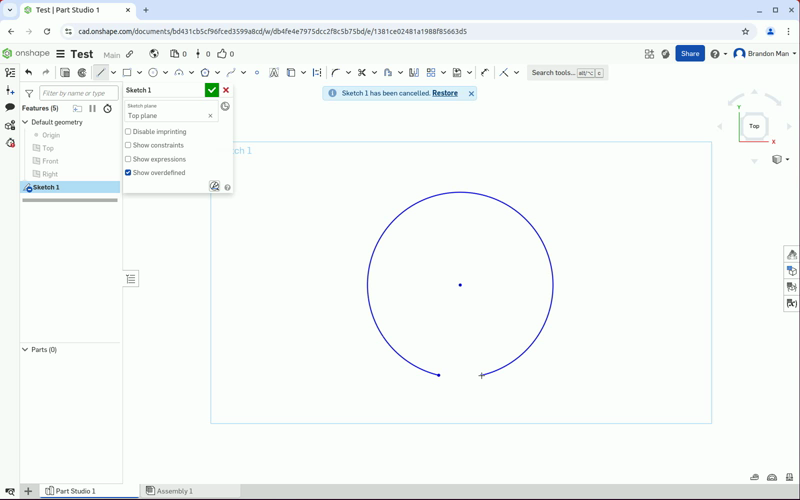
click(481, 375)
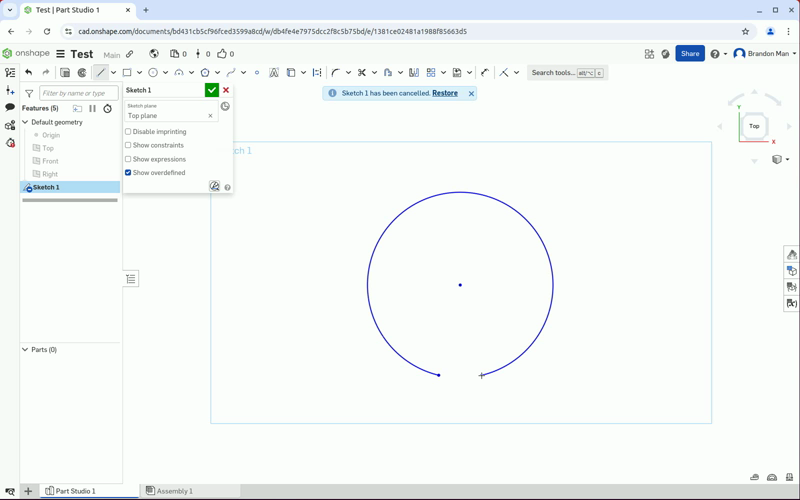
key_down(shift)
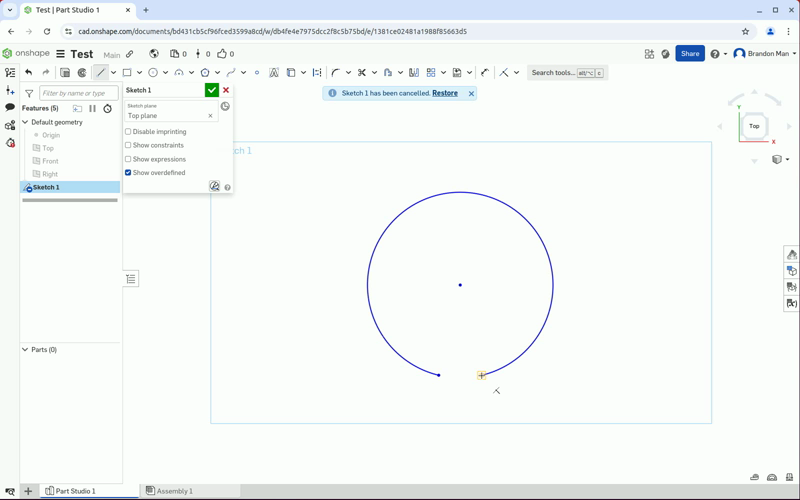
mouse_move(481, 303)
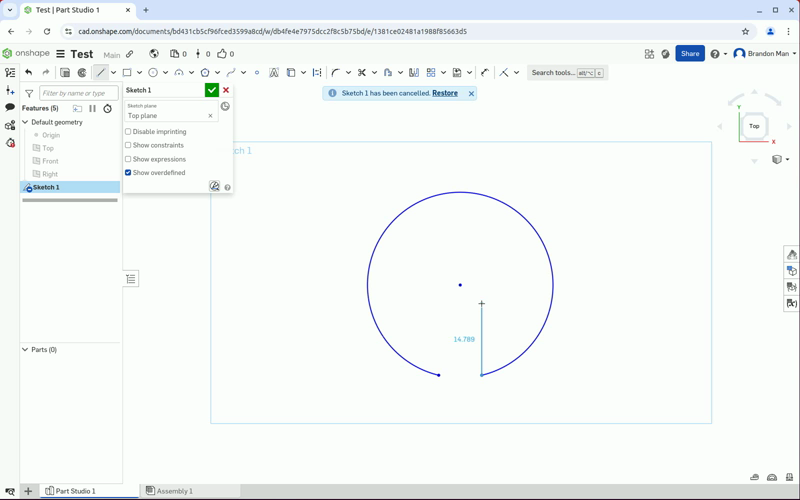
click(481, 303)
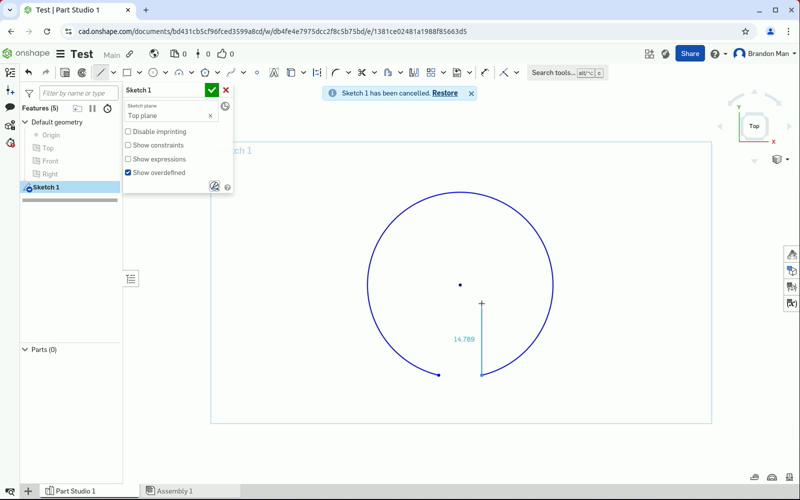
key_up(shift)
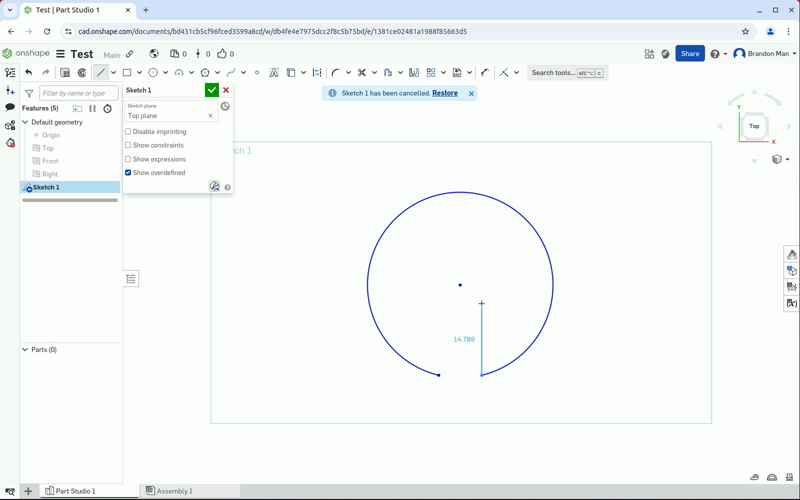
key(esc)
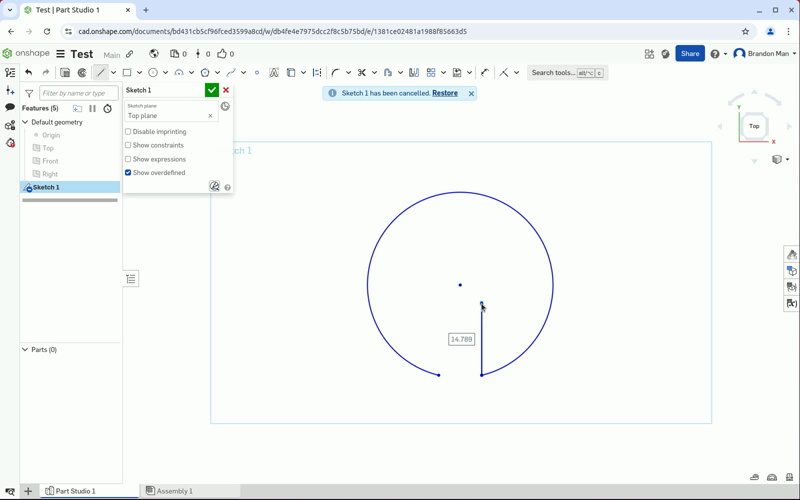
key(a)
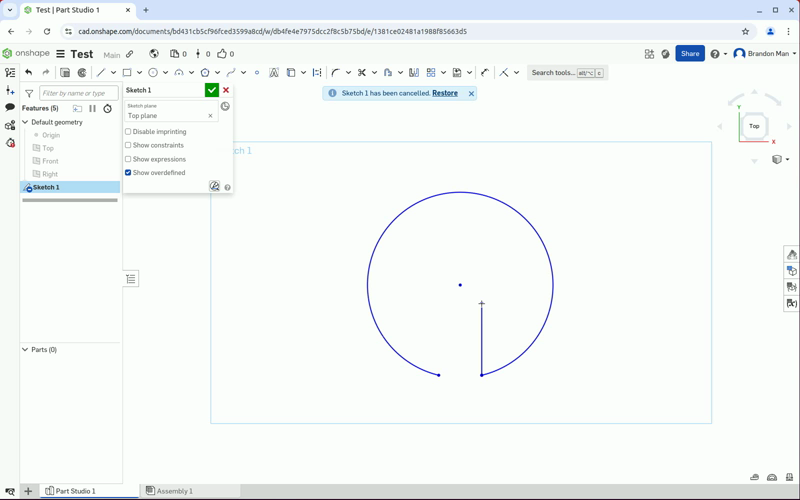
mouse_move(481, 303)
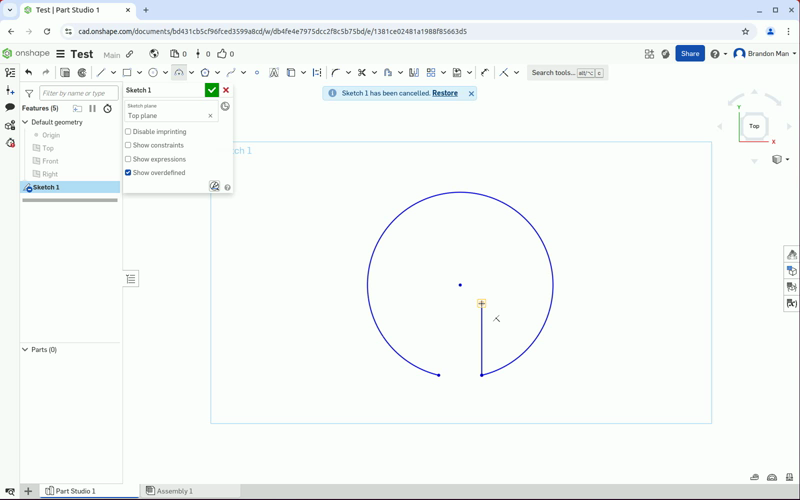
click(481, 303)
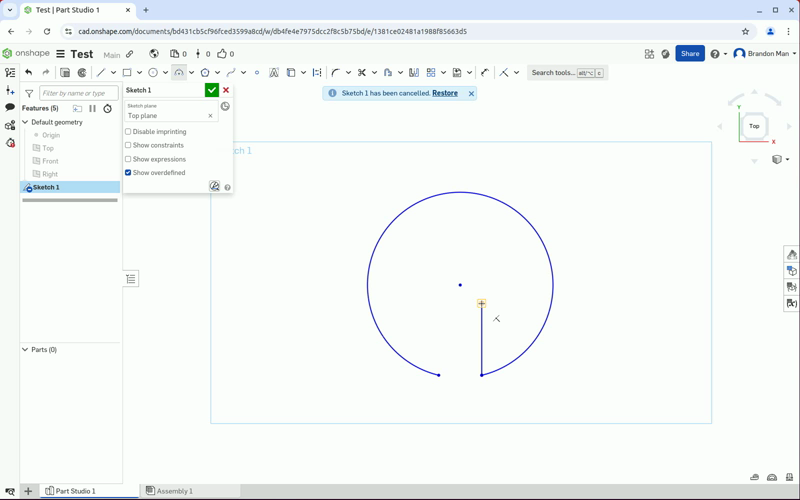
key_down(shift)
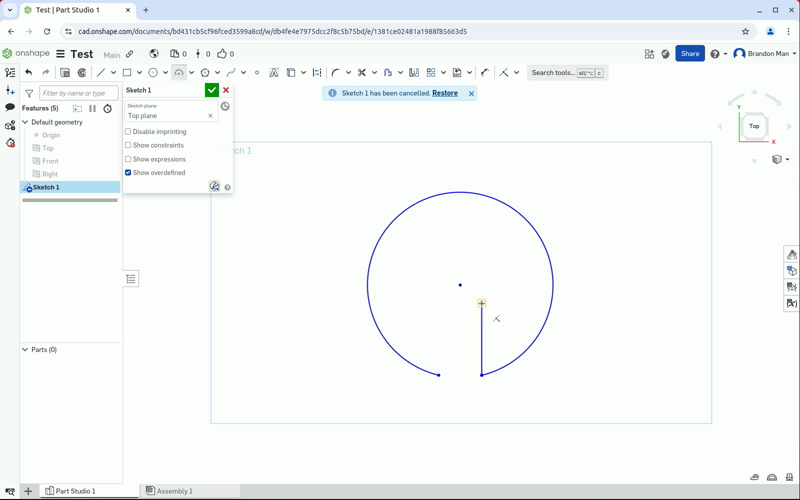
mouse_move(438, 303)
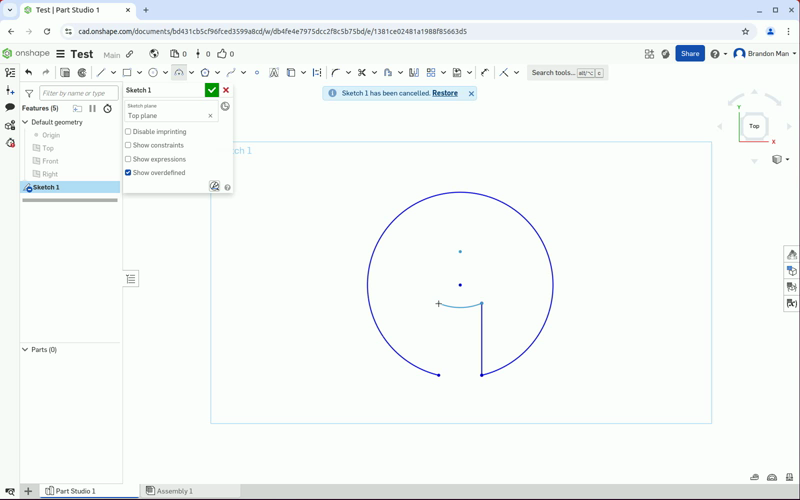
click(438, 303)
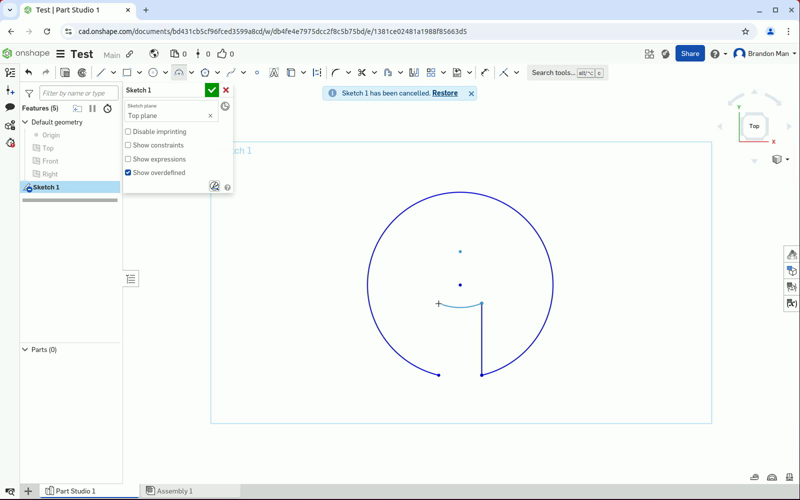
mouse_move(460, 254)
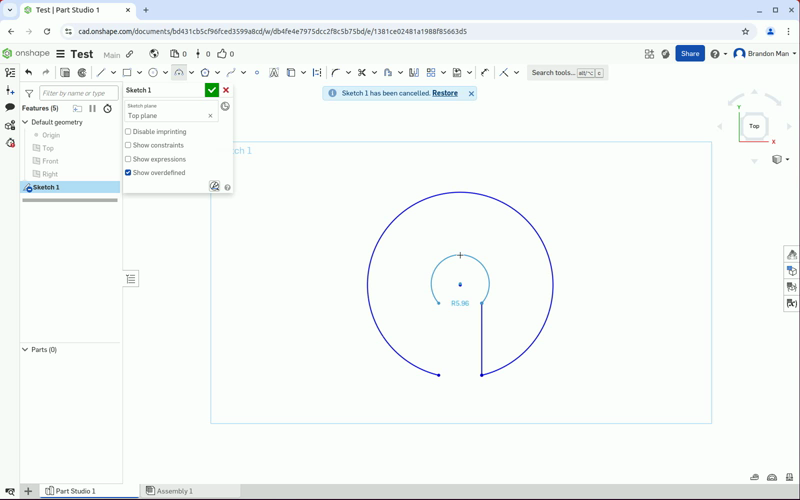
click(460, 254)
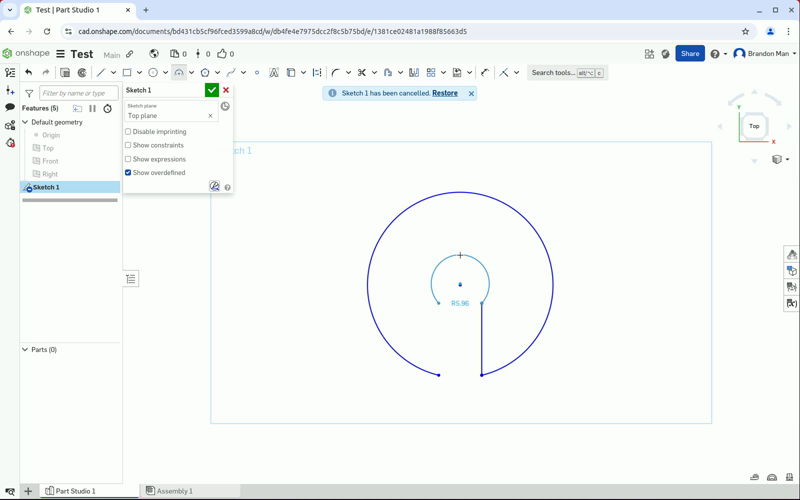
key_up(shift)
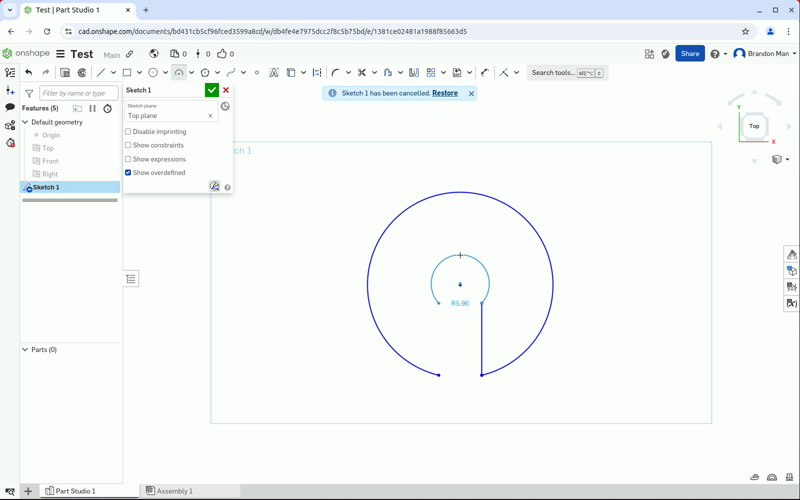
key(esc)
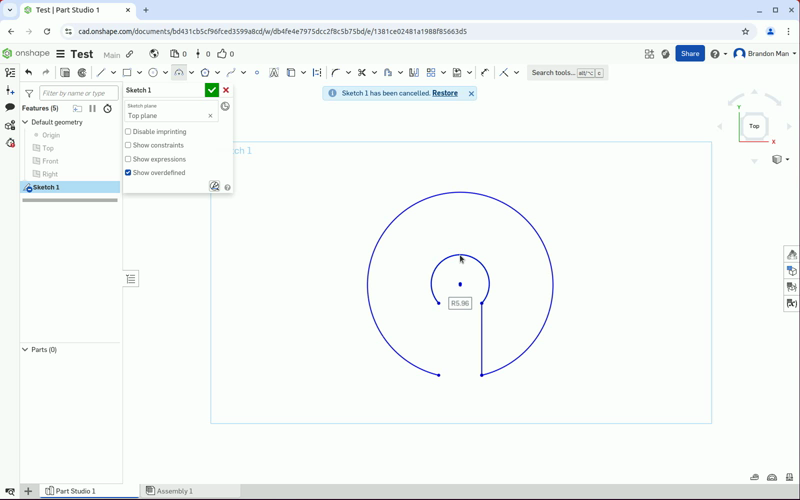
key(l)
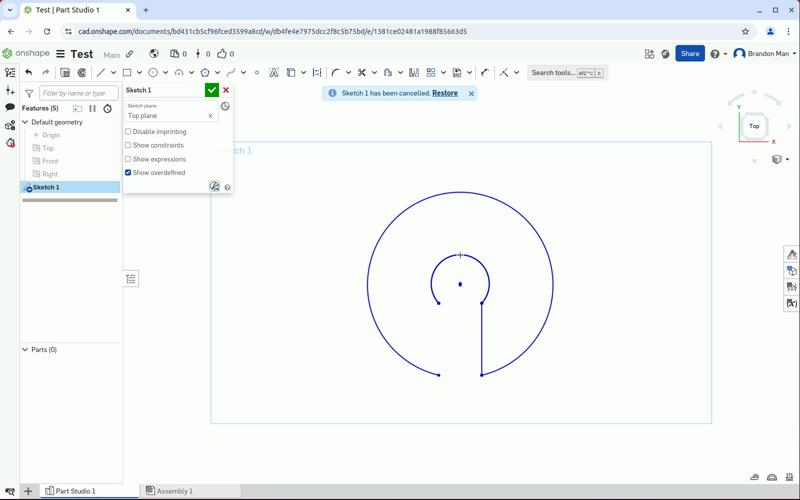
mouse_move(438, 303)
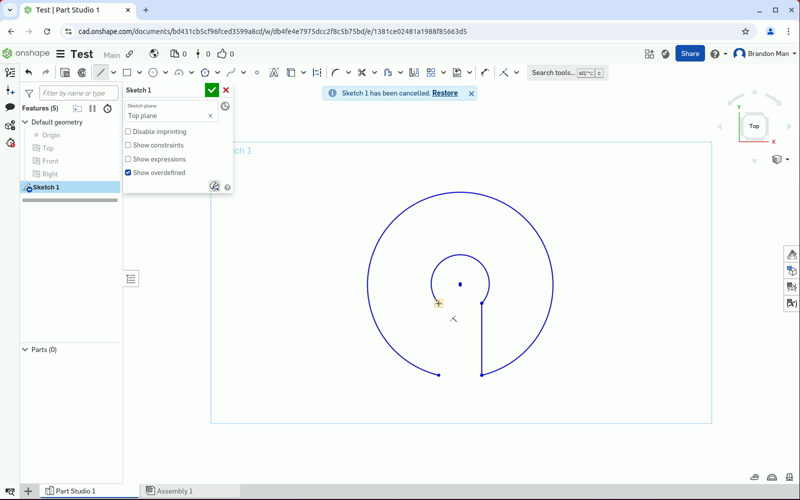
click(438, 303)
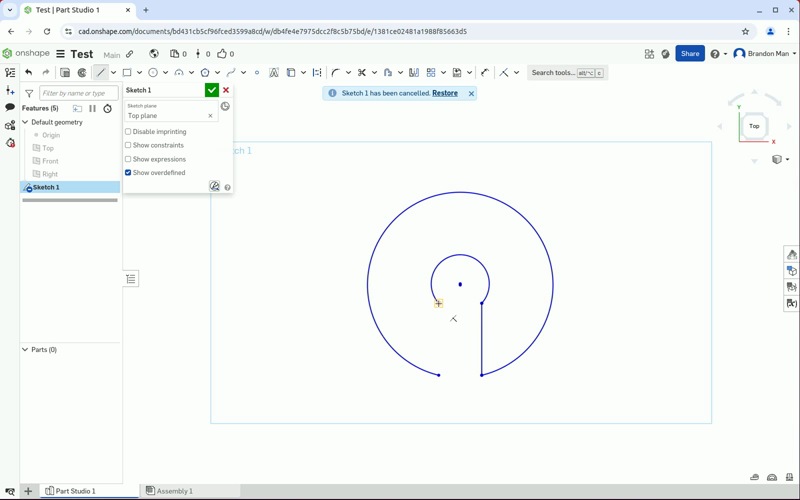
key_down(shift)
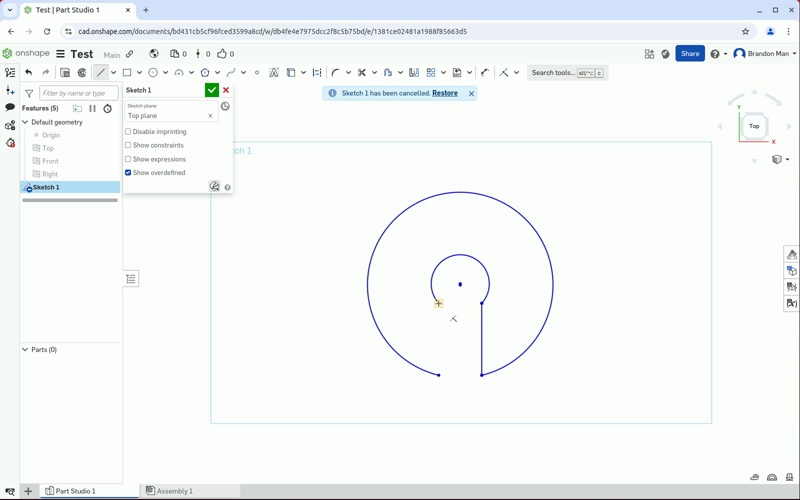
mouse_move(438, 375)
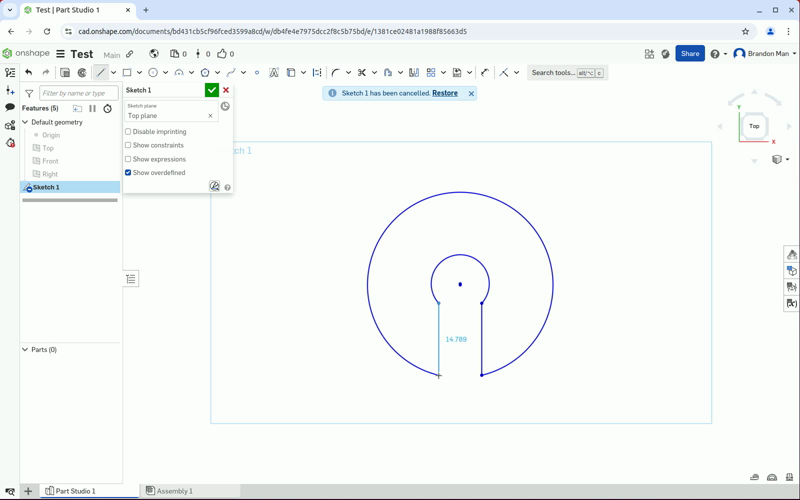
key_up(shift)
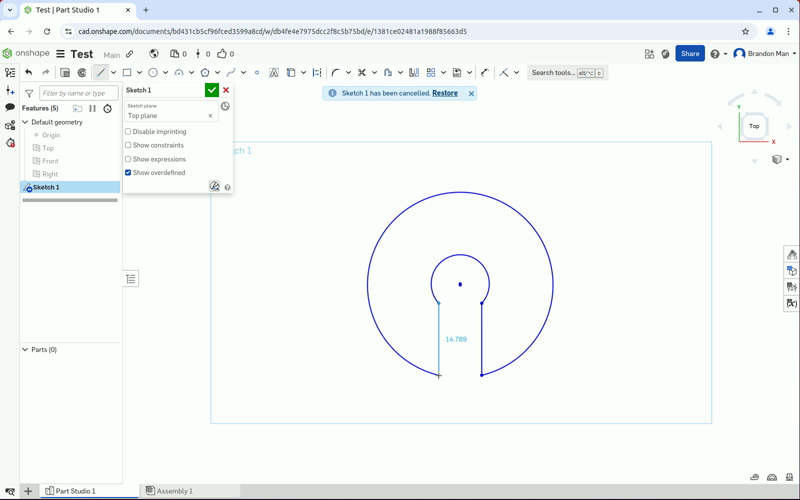
click(438, 375)
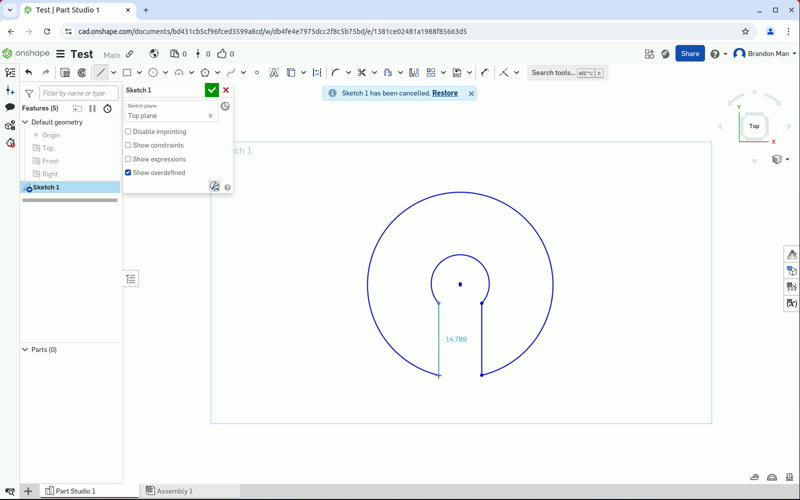
key(esc)
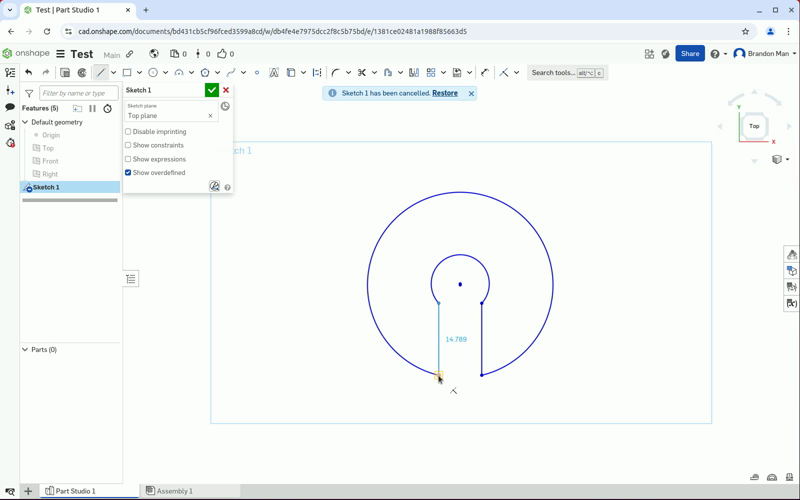
mouse_move(504, 249)
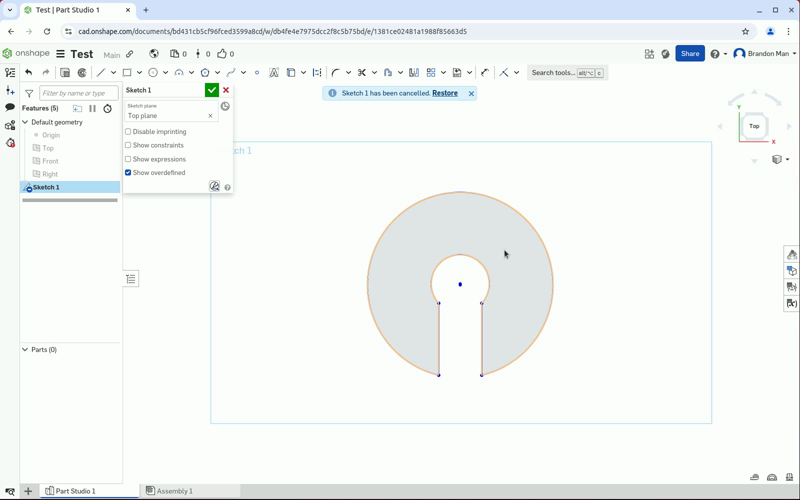
click(504, 249)
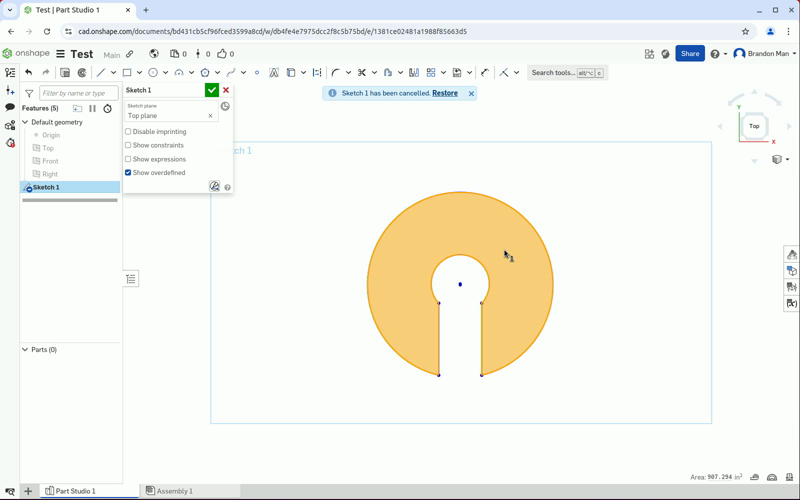
mouse_move(73, 352)
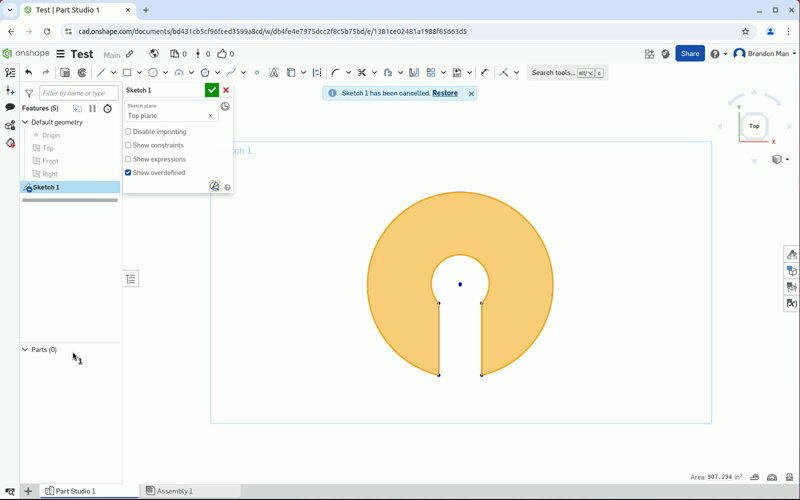
key(shift+y)
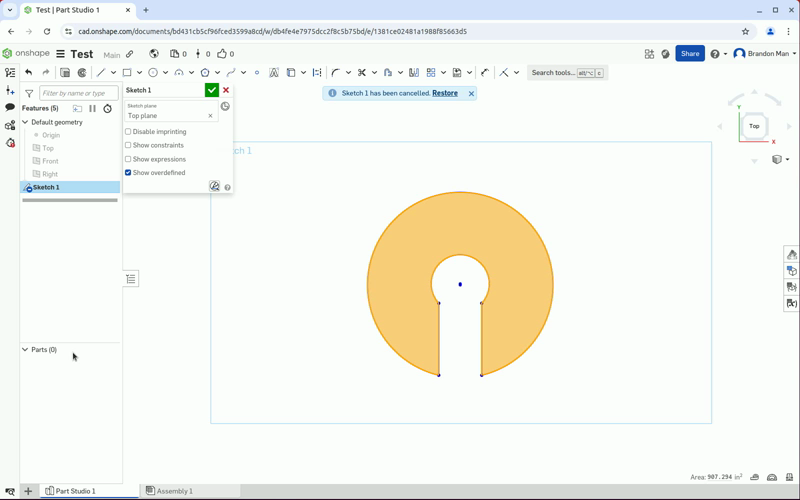
key(shift+e)
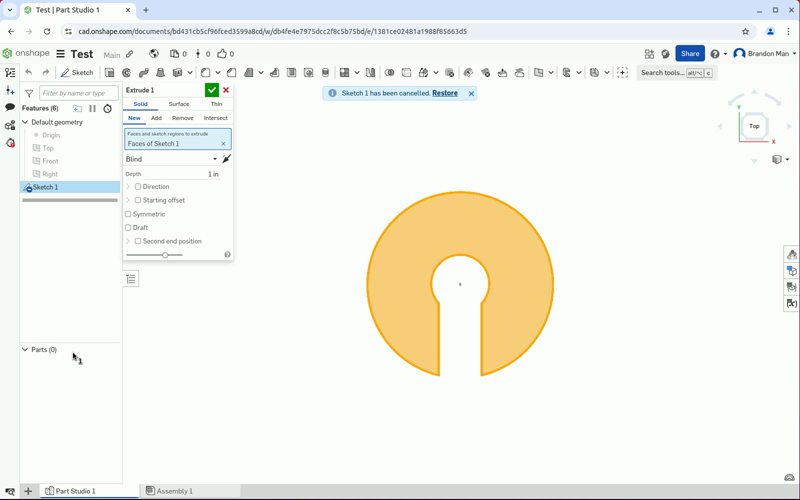
mouse_move(143, 106)
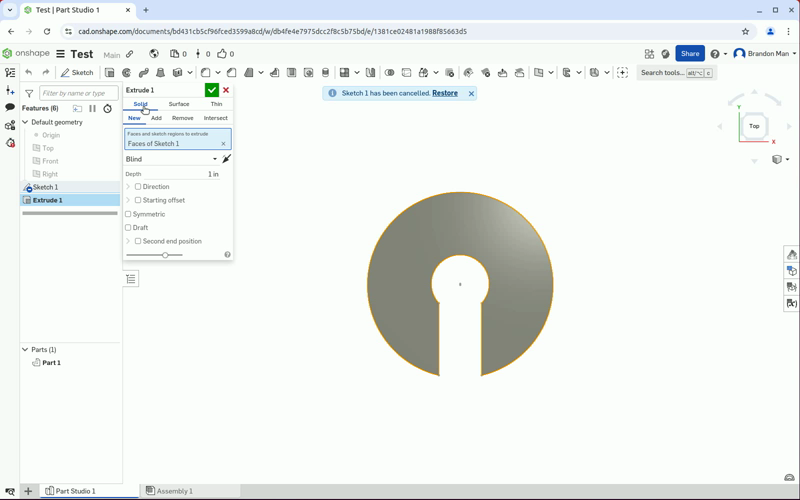
click(143, 106)
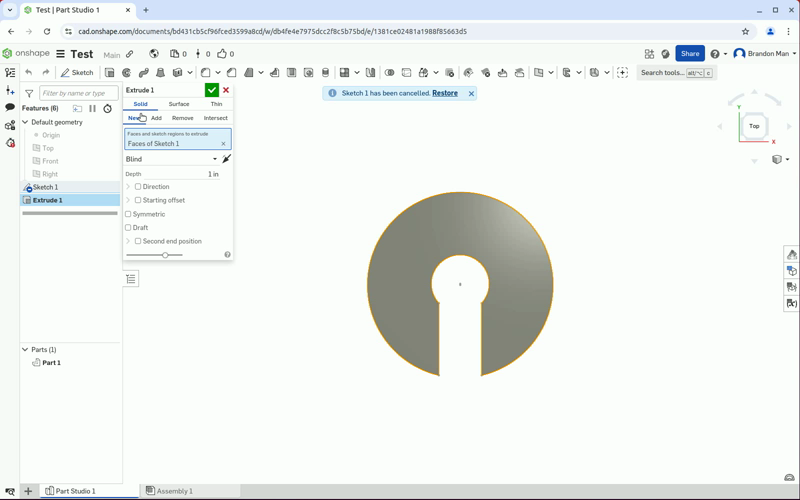
mouse_move(137, 120)
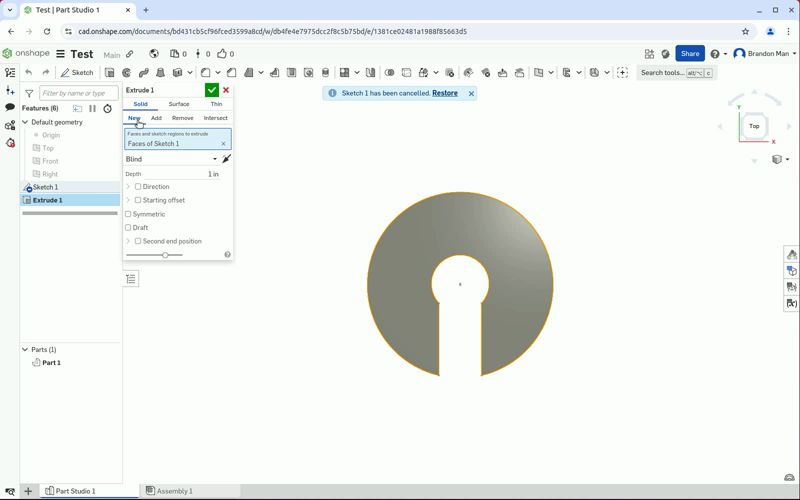
click(137, 120)
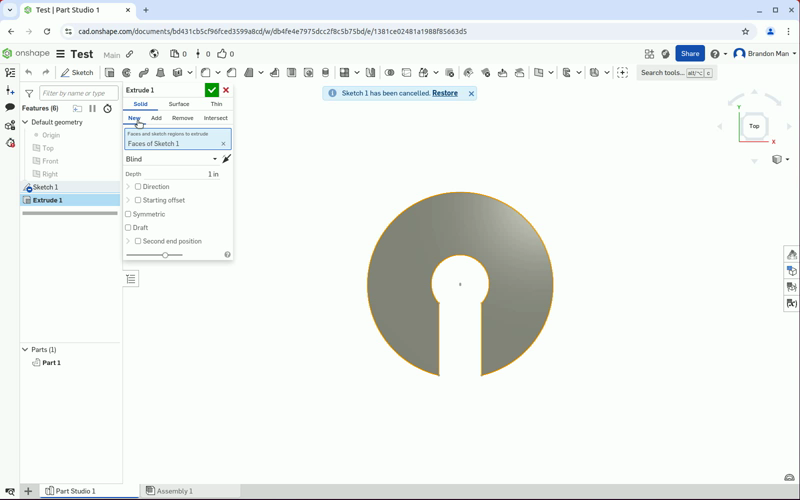
key(tab, 4)
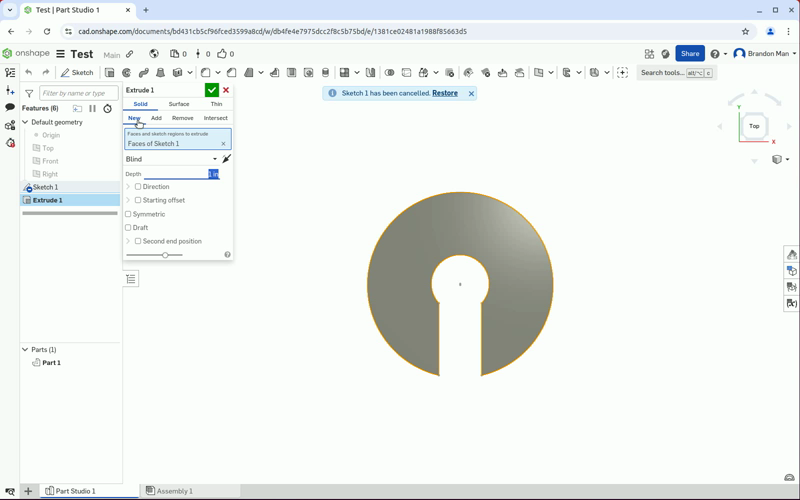
text(11.073)
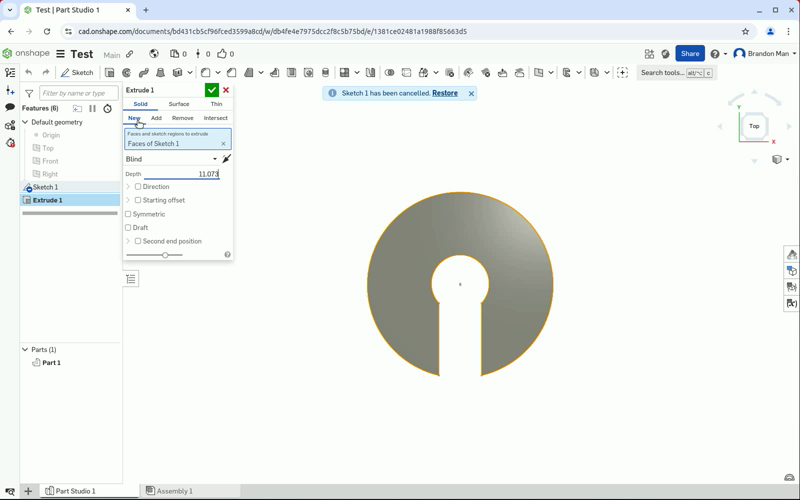
key(enter)
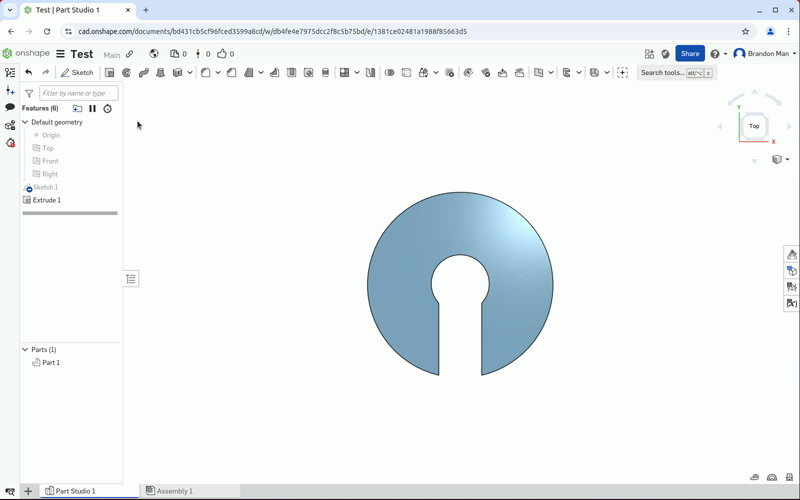
key(shift+h)
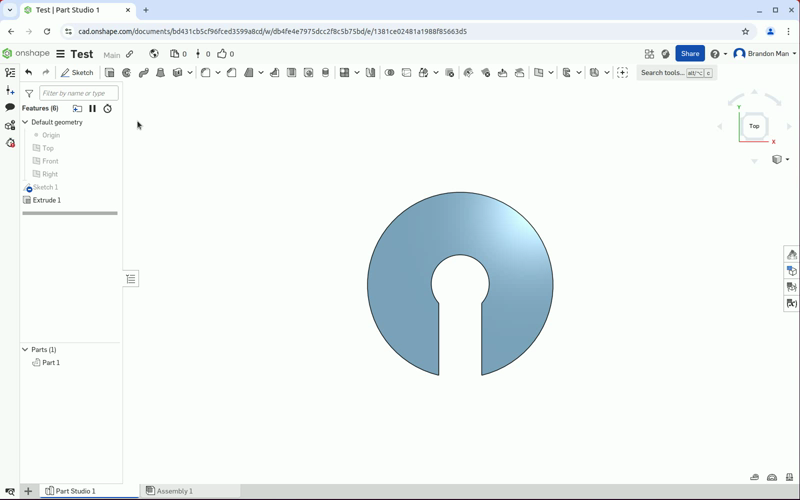
key(shift+h)
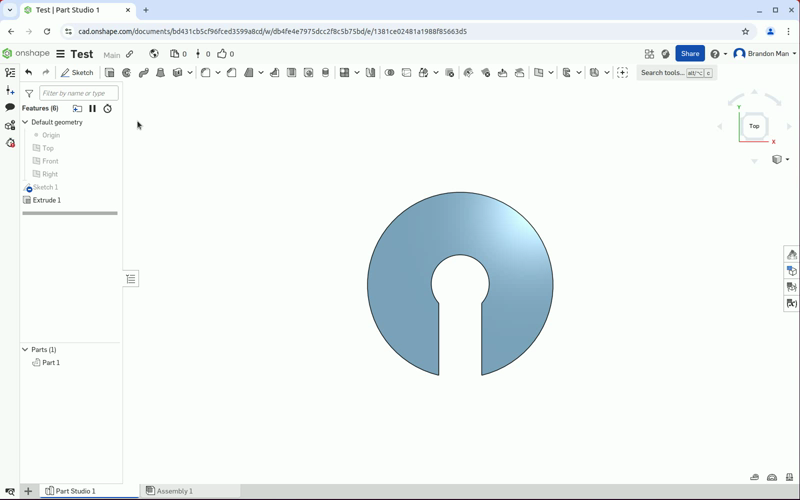
mouse_move(73, 189)
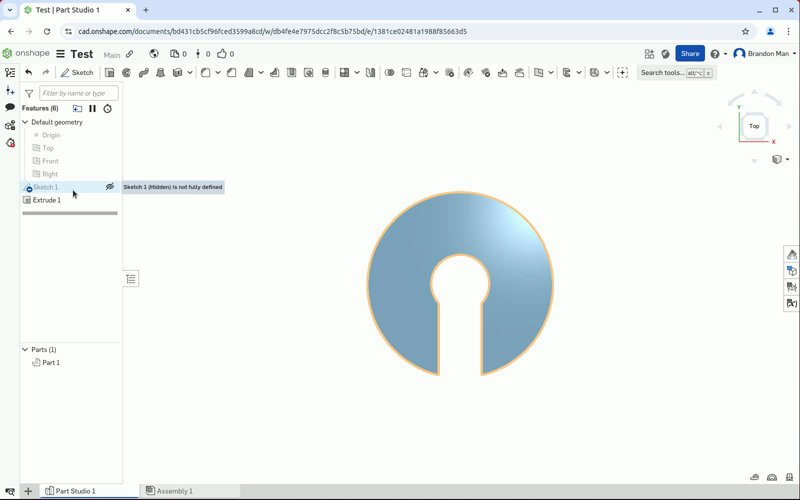
click(73, 189)
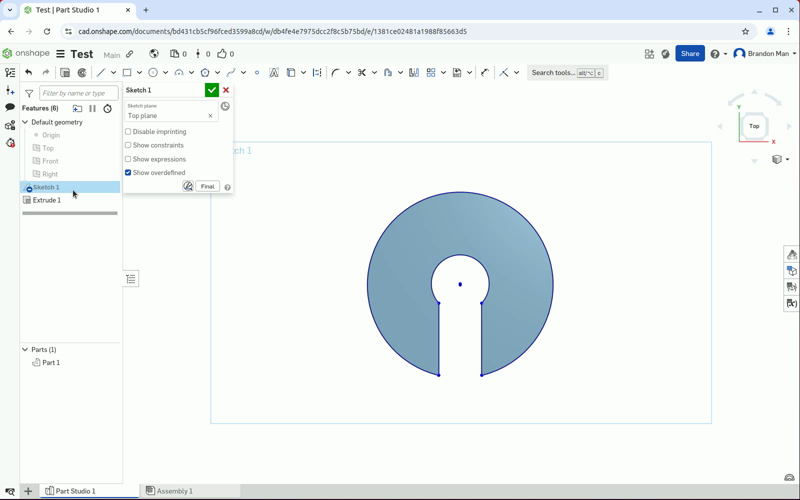
mouse_move(229, 92)
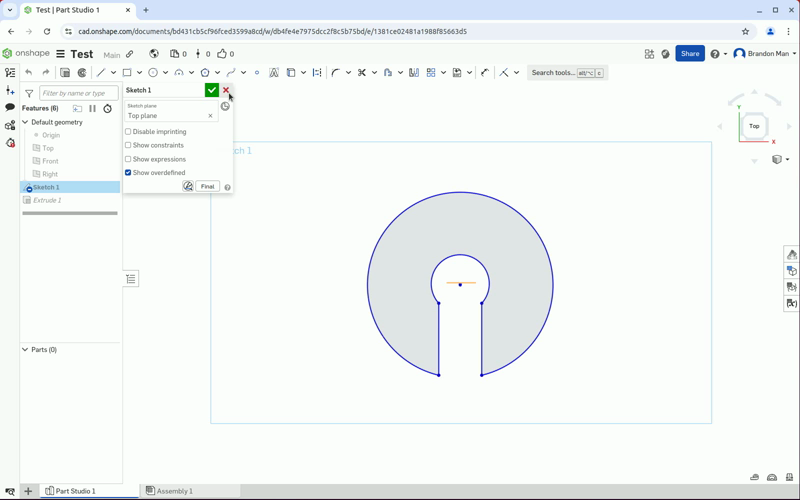
click(229, 92)
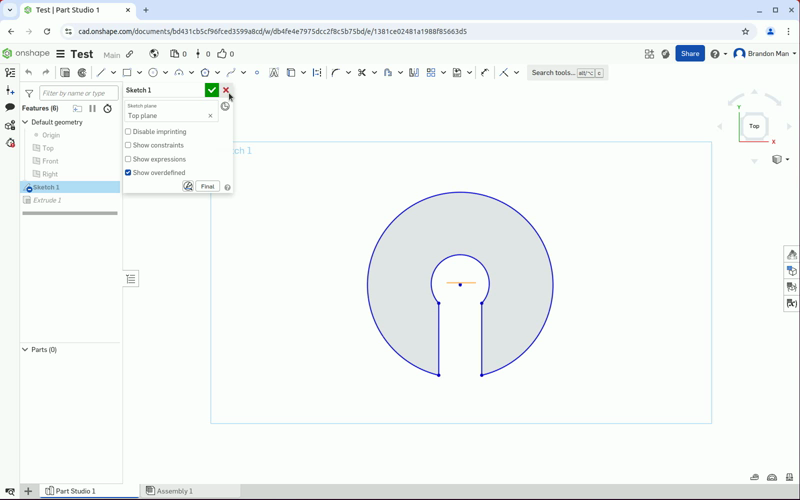
key(shift+s)
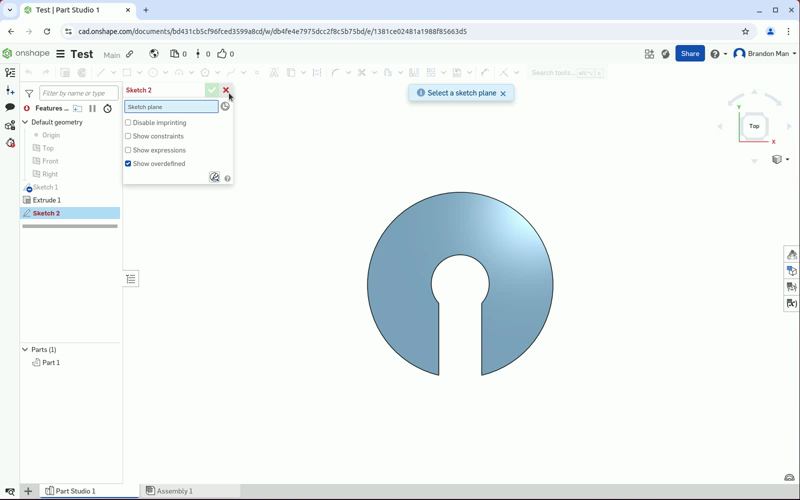
mouse_move(73, 150)
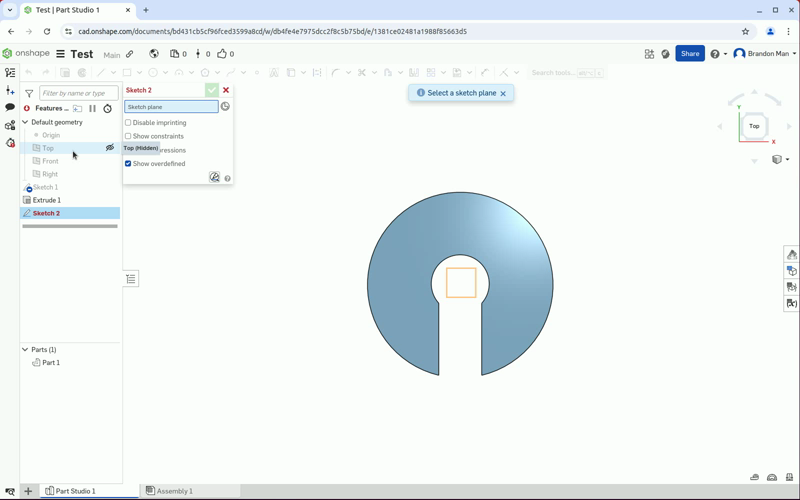
click(73, 150)
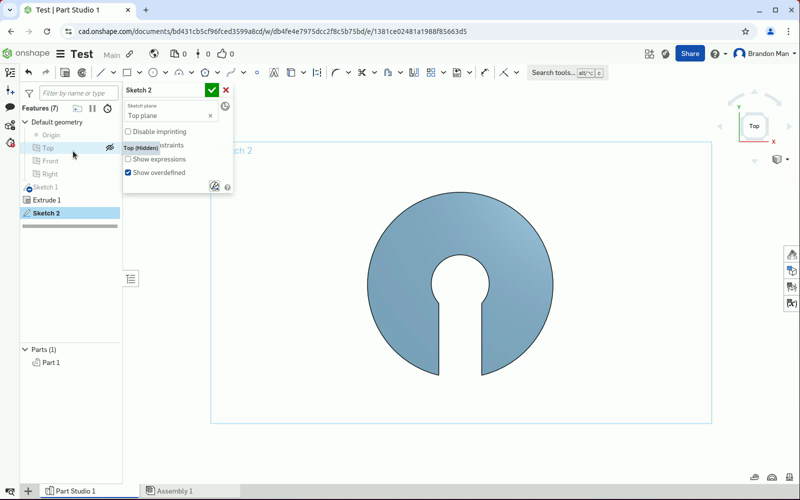
mouse_move(73, 352)
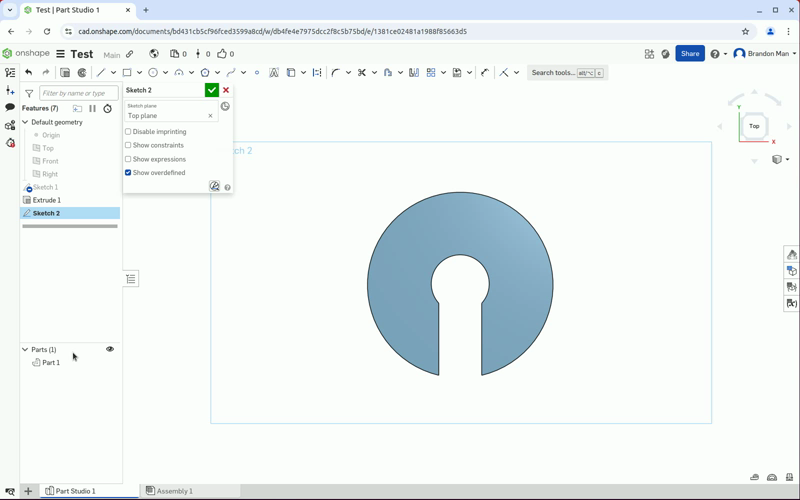
key(y)
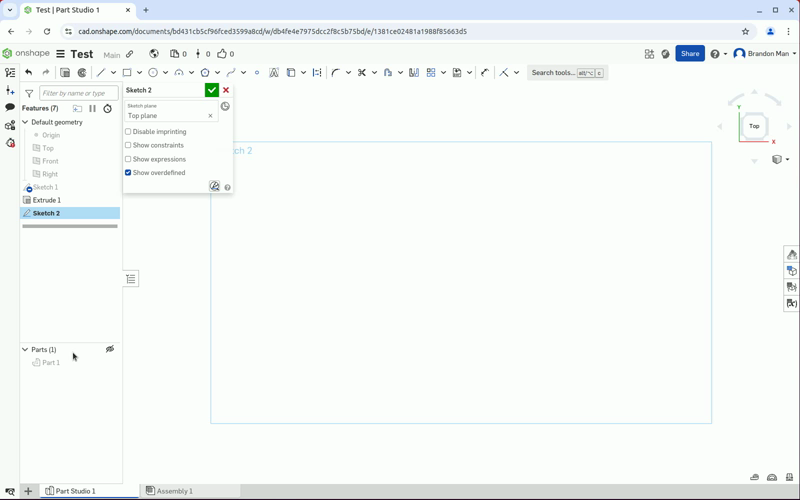
key(a)
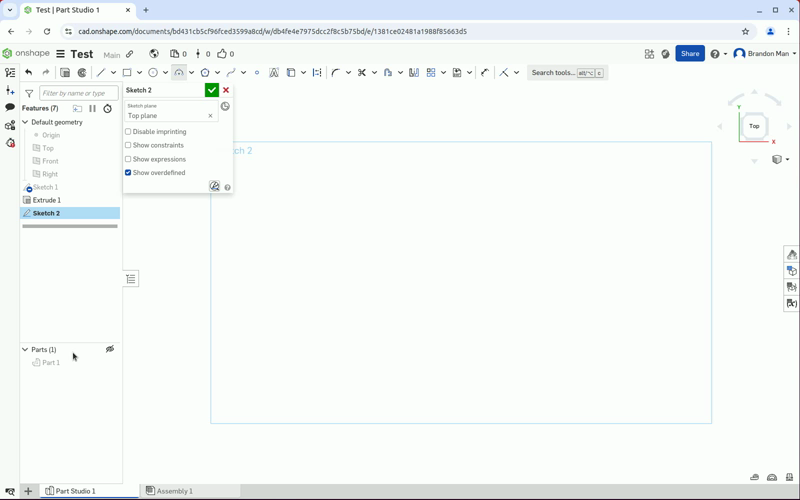
key_down(shift)
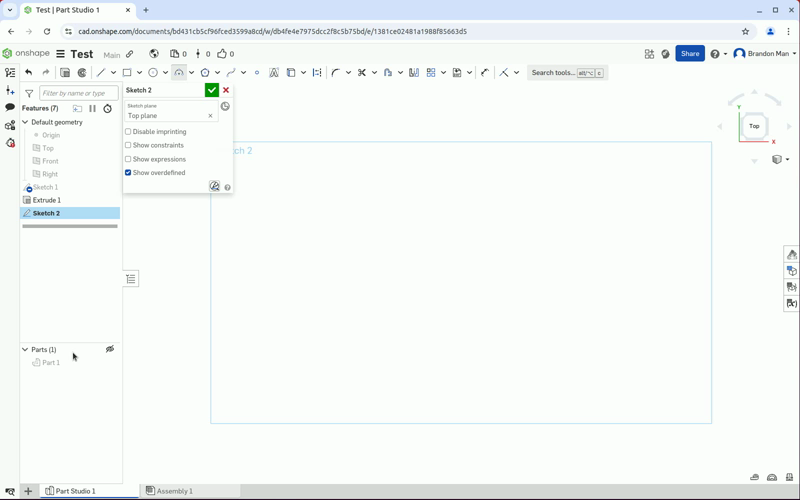
mouse_move(438, 393)
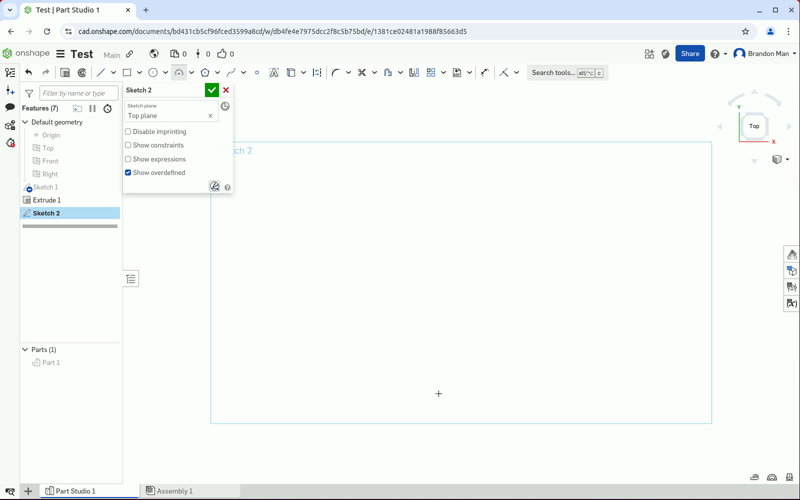
click(438, 393)
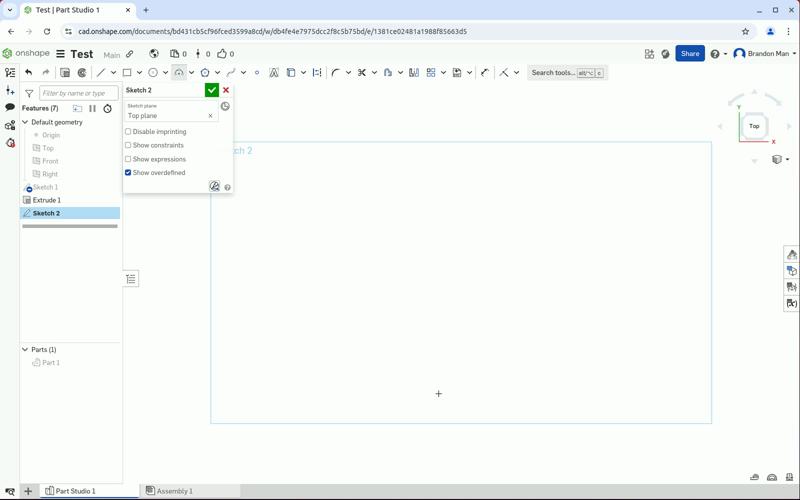
key_up(shift)
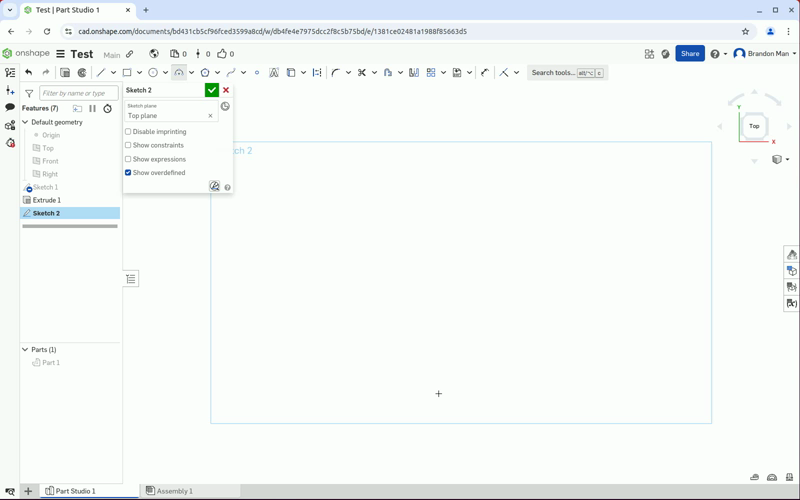
key_down(shift)
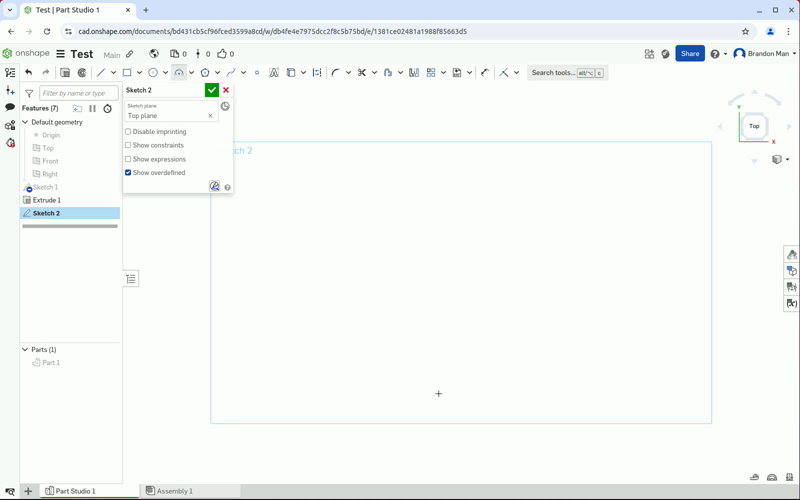
mouse_move(483, 393)
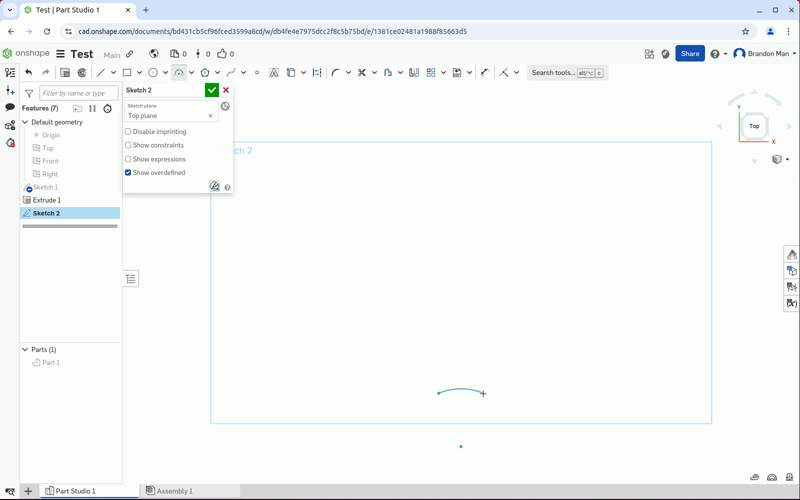
click(483, 393)
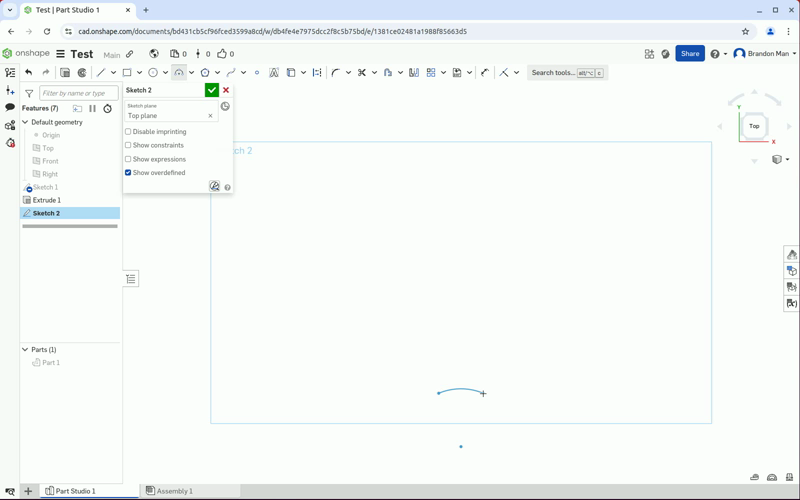
mouse_move(460, 168)
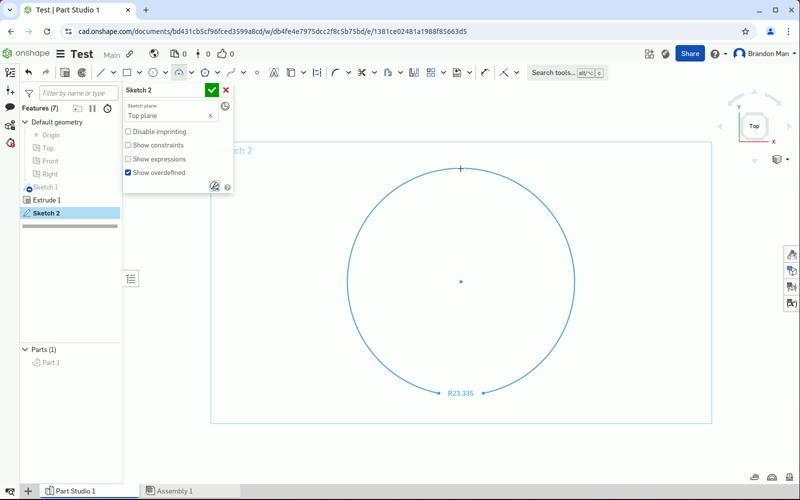
click(460, 168)
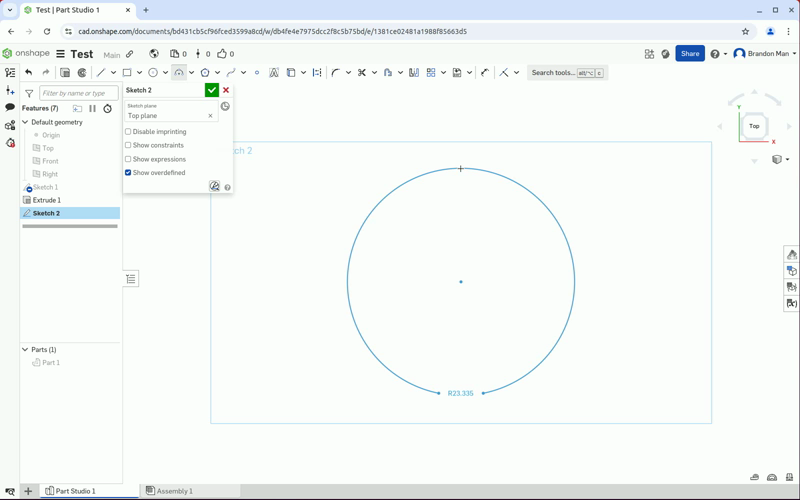
key_up(shift)
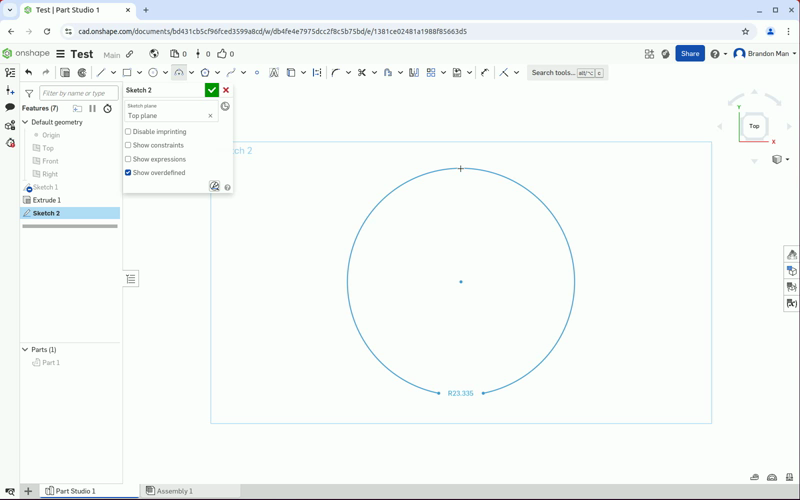
key(esc)
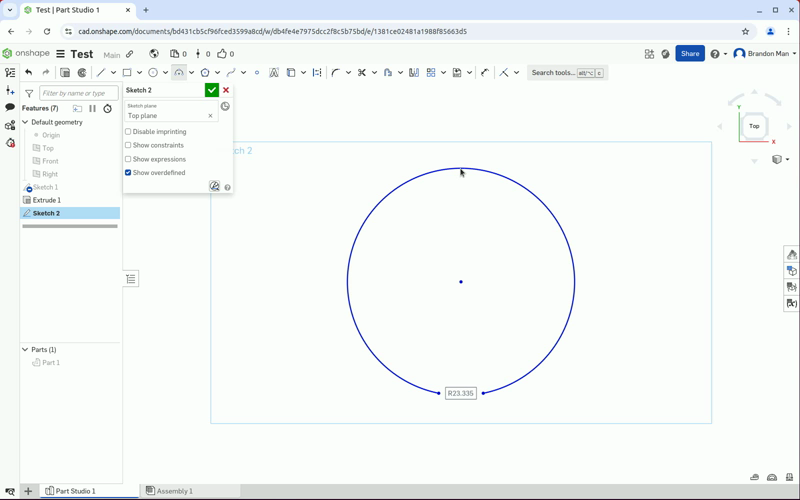
key(l)
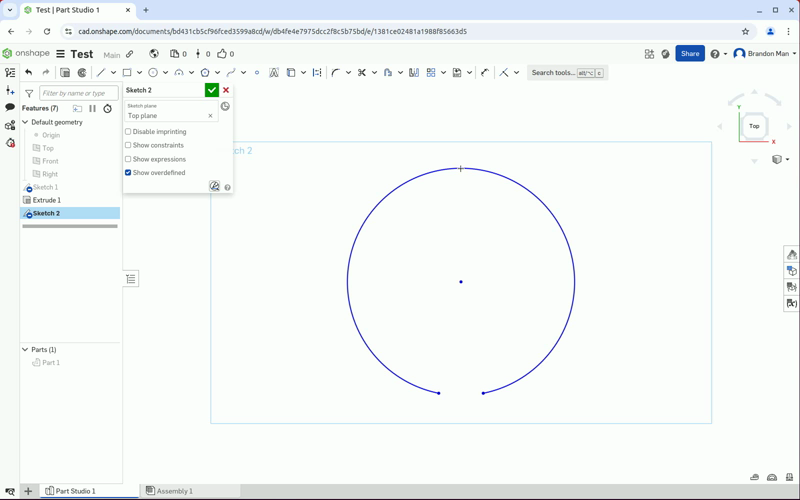
mouse_move(483, 393)
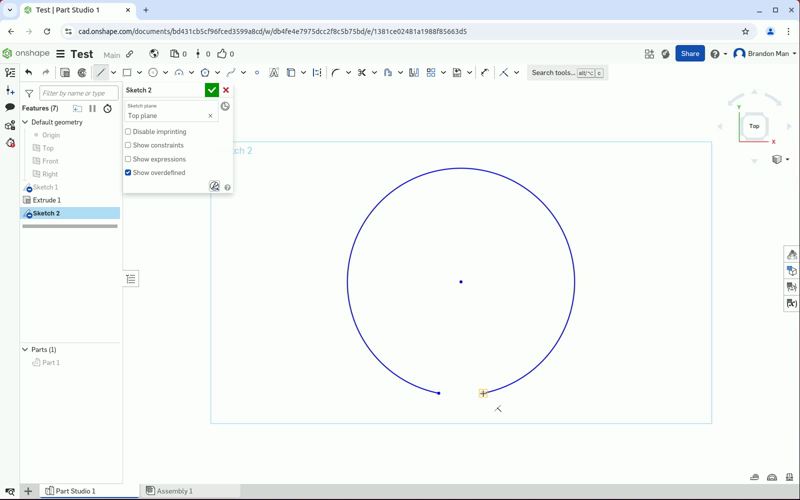
click(483, 393)
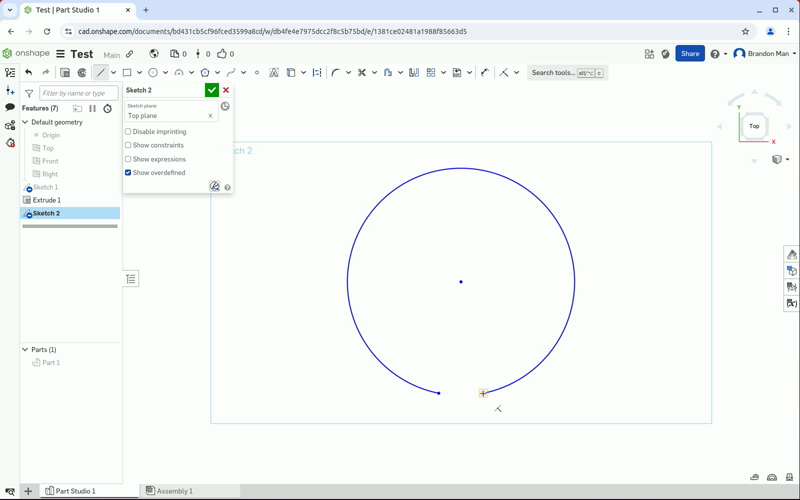
key_down(shift)
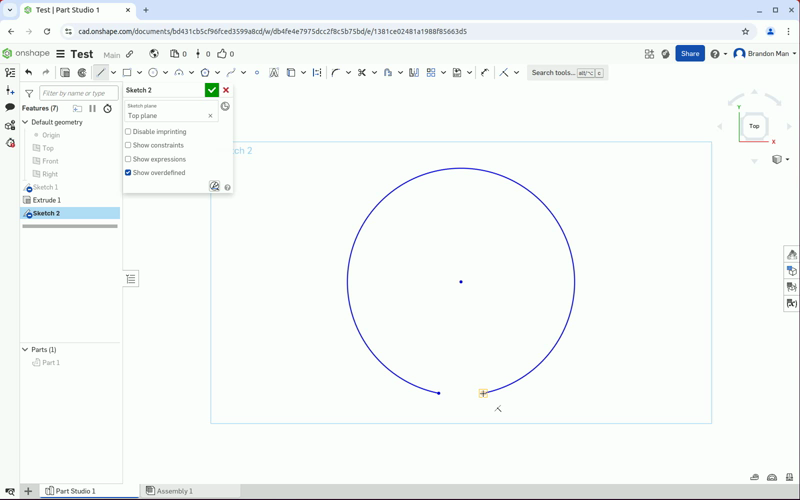
mouse_move(513, 393)
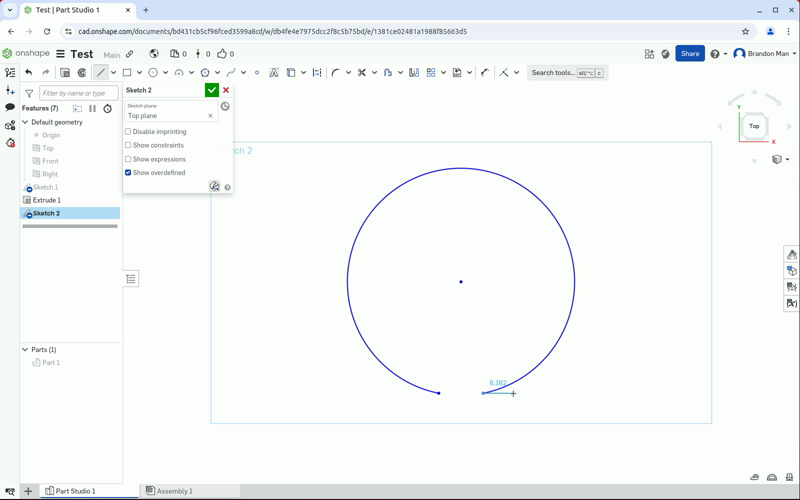
mouse_move(483, 374)
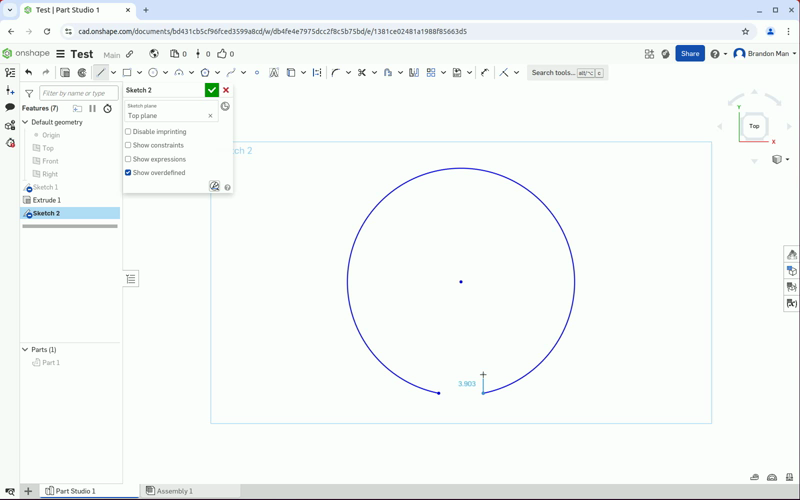
click(483, 374)
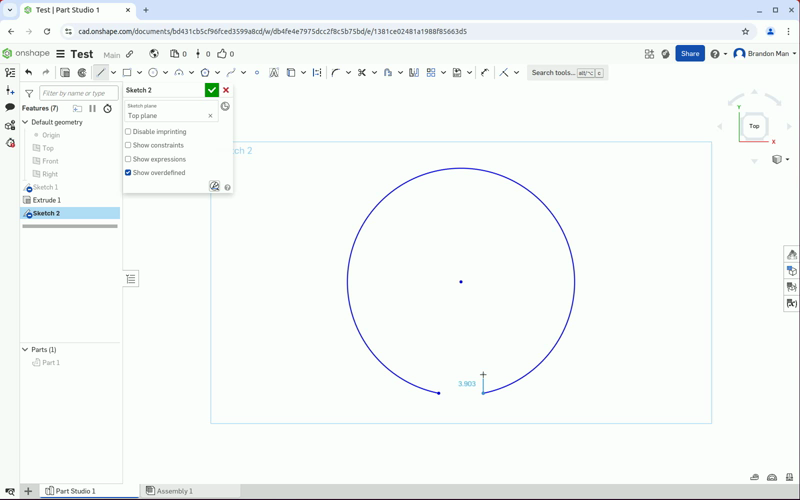
key_up(shift)
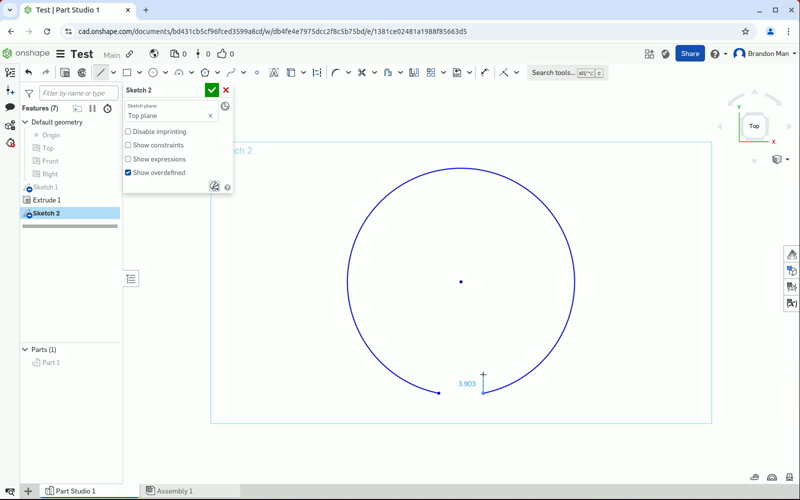
key(esc)
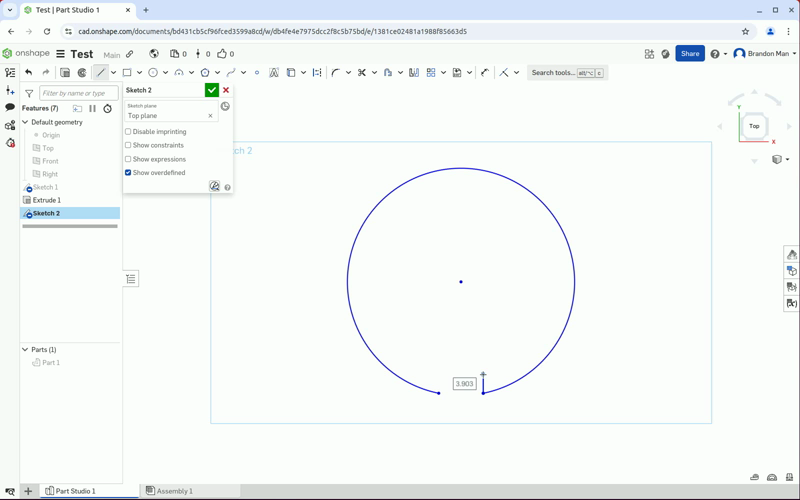
key(a)
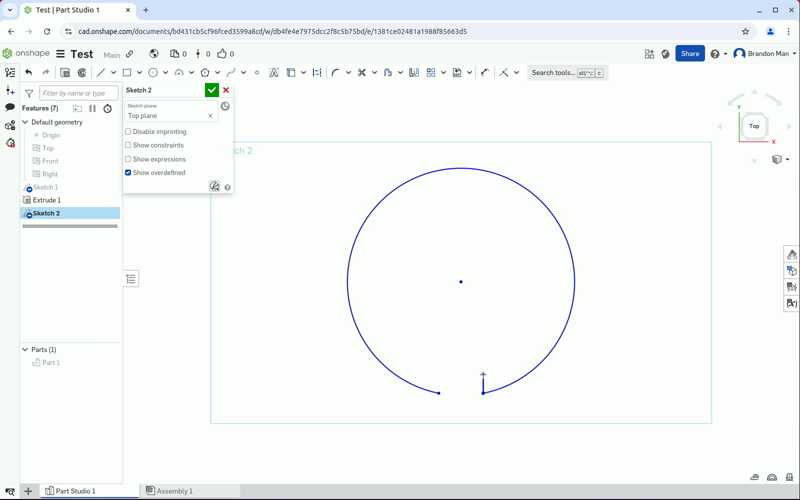
mouse_move(483, 374)
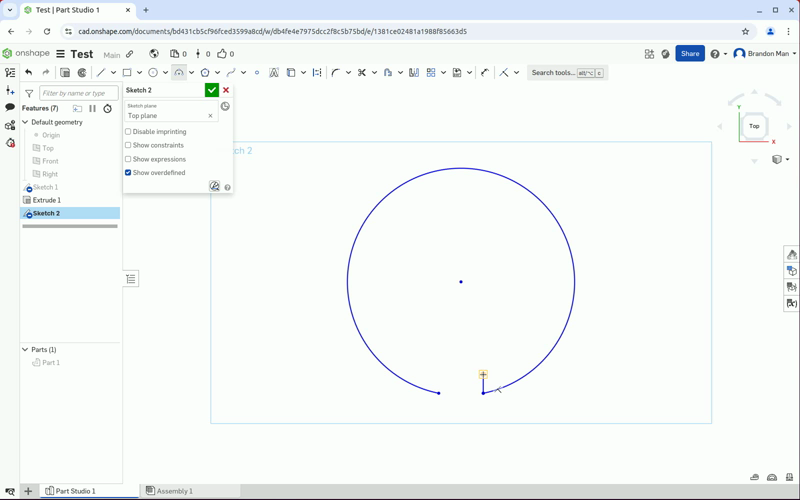
click(483, 374)
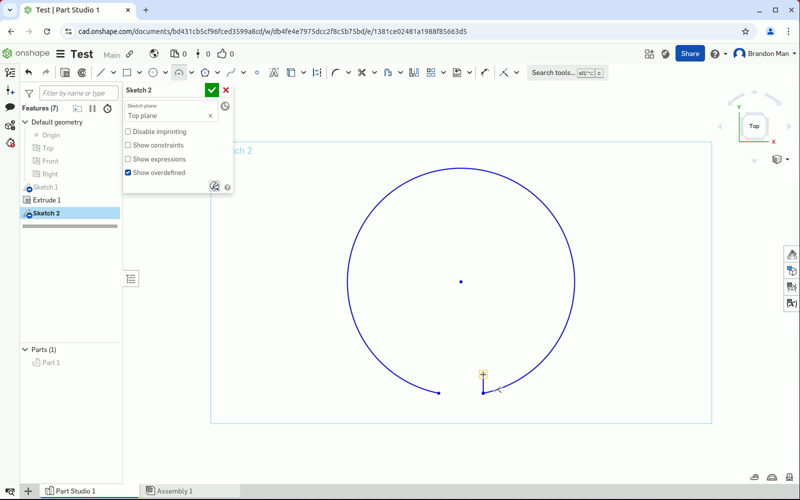
key_down(shift)
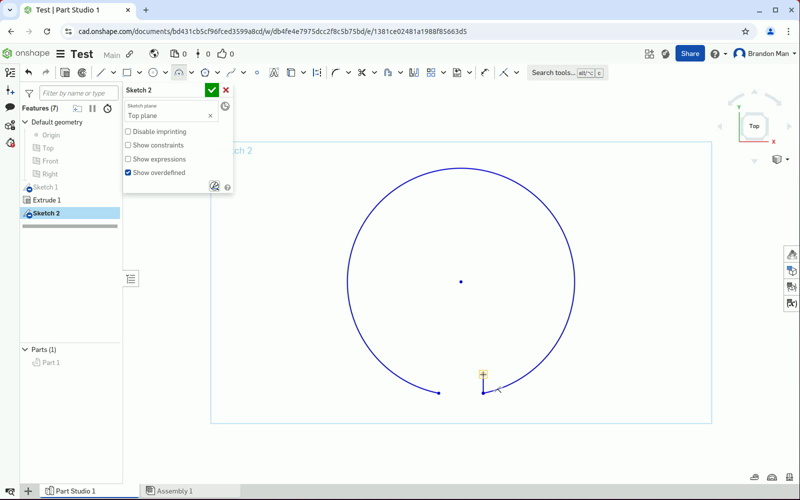
mouse_move(438, 374)
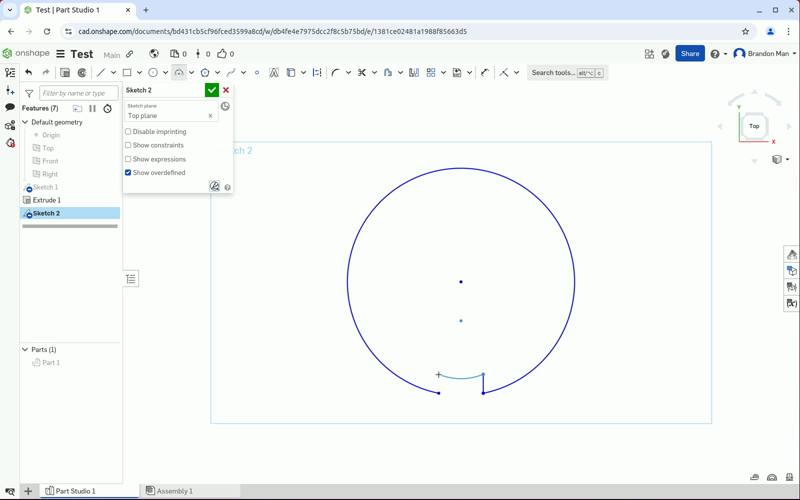
click(438, 374)
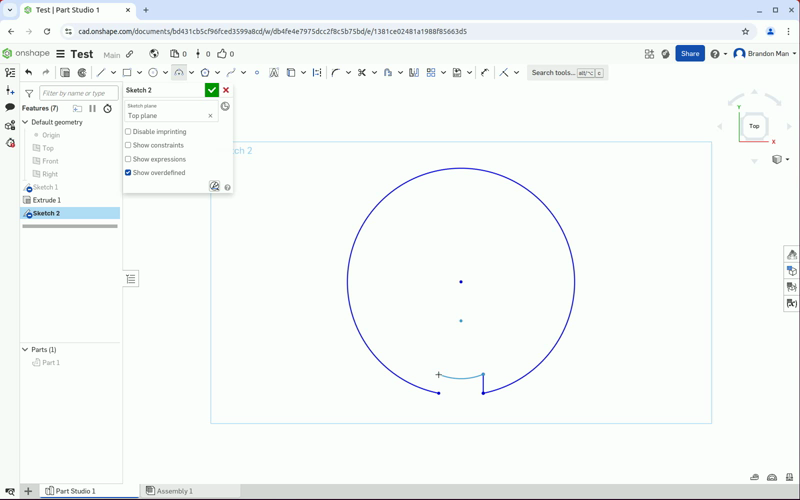
mouse_move(460, 185)
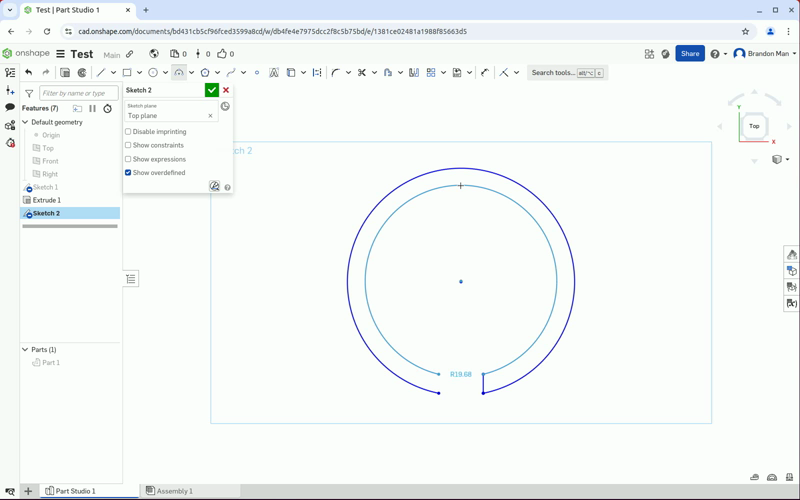
click(460, 185)
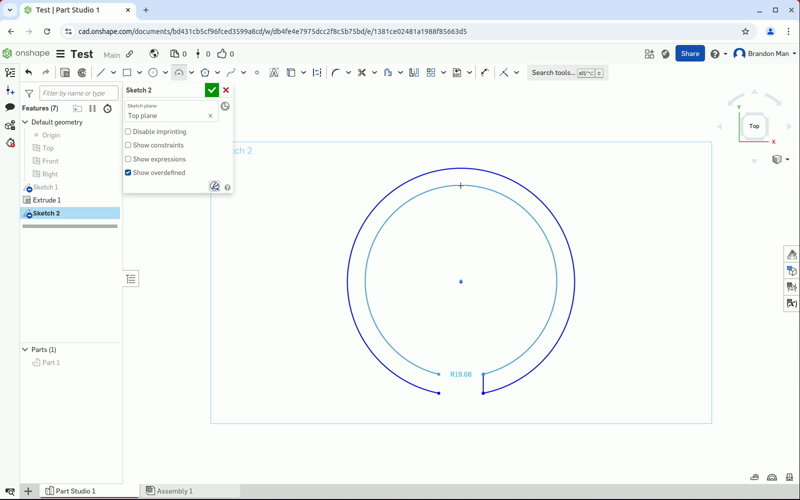
key_up(shift)
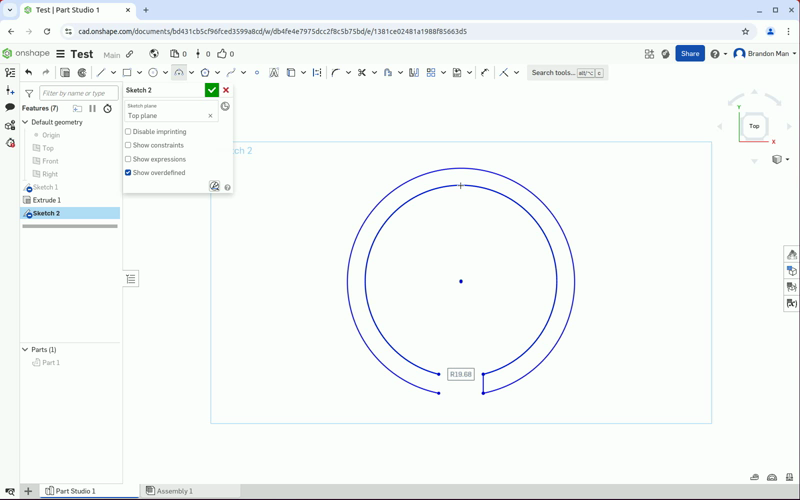
key(esc)
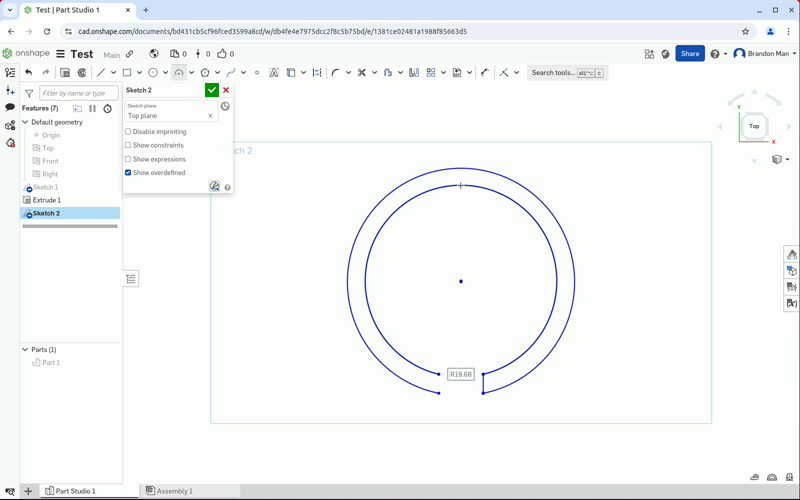
key(l)
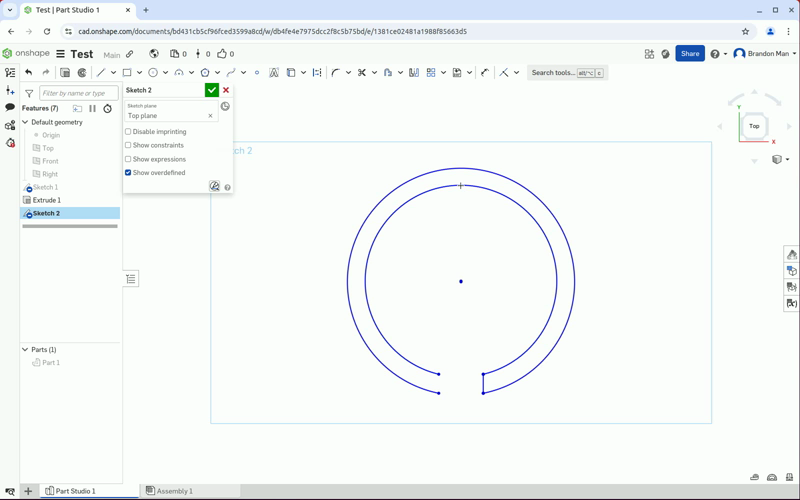
mouse_move(438, 374)
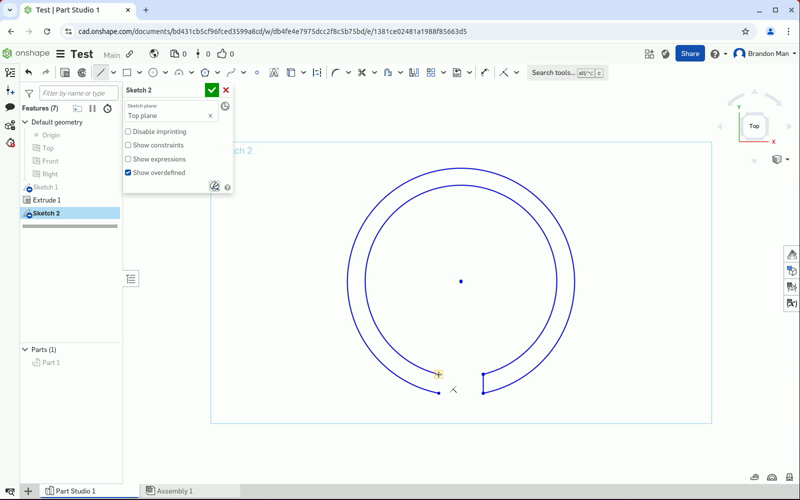
click(438, 374)
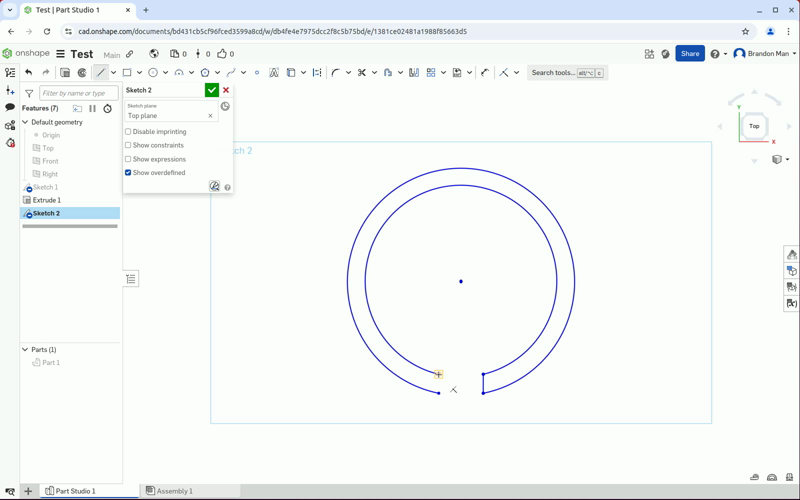
mouse_move(468, 374)
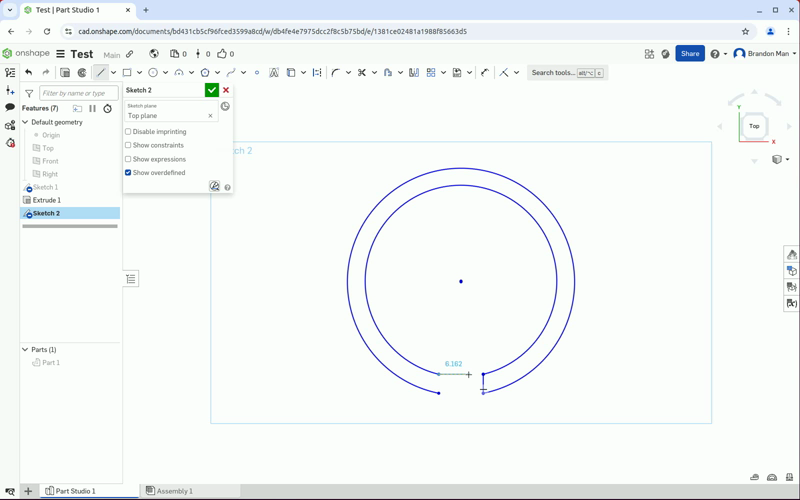
key_down(shift)
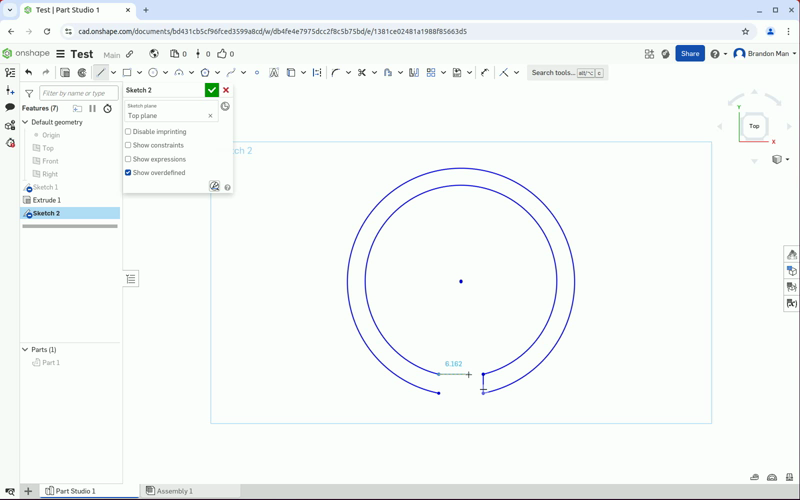
mouse_move(438, 393)
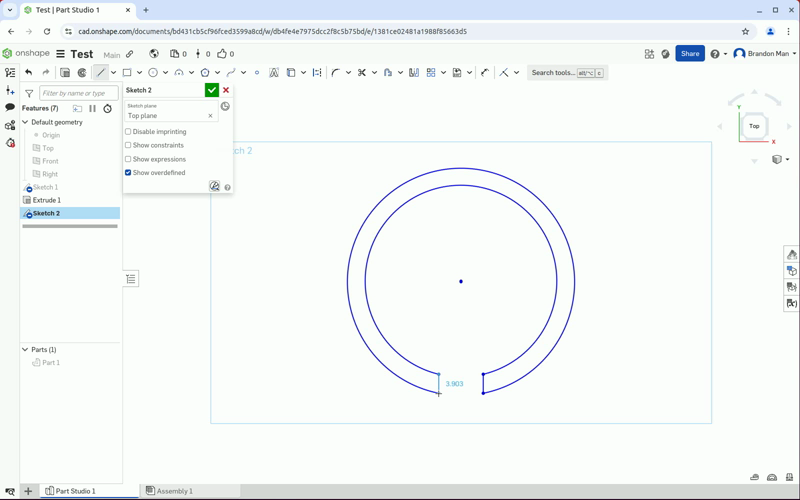
key_up(shift)
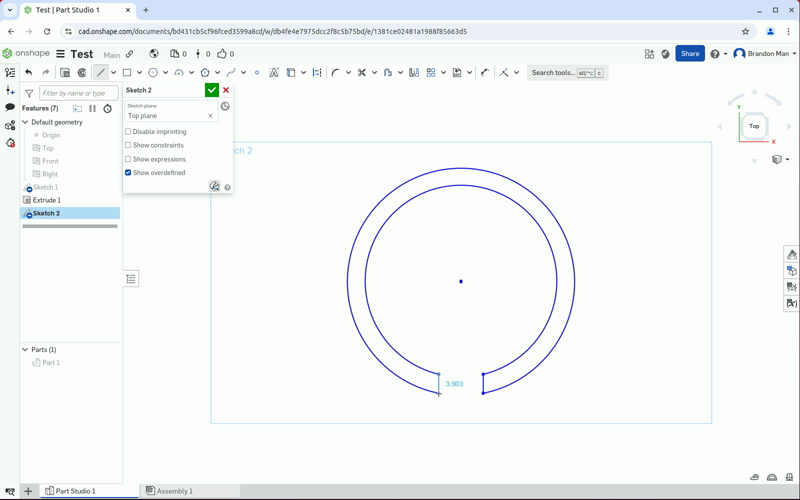
click(438, 393)
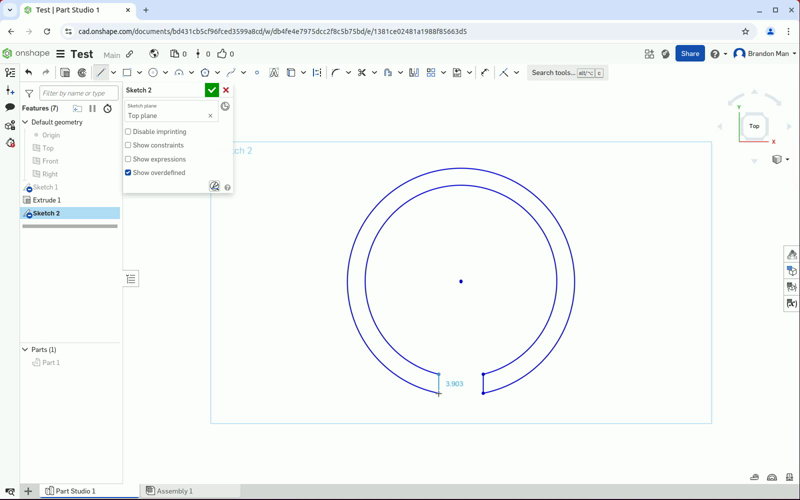
key(esc)
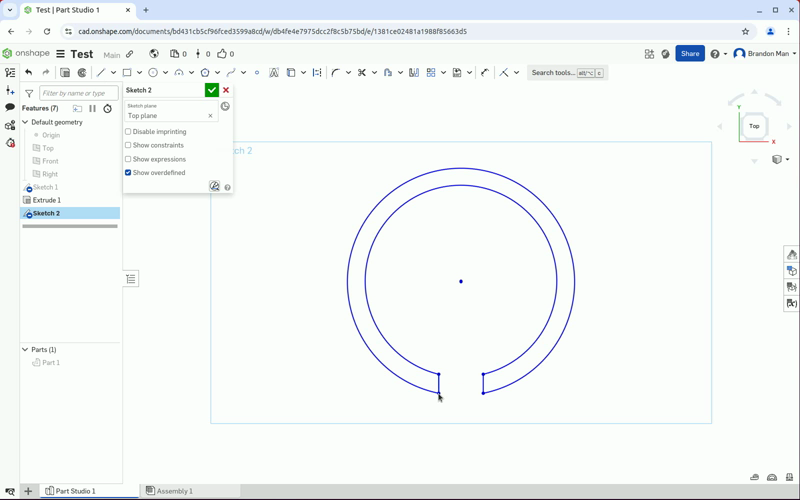
mouse_move(454, 176)
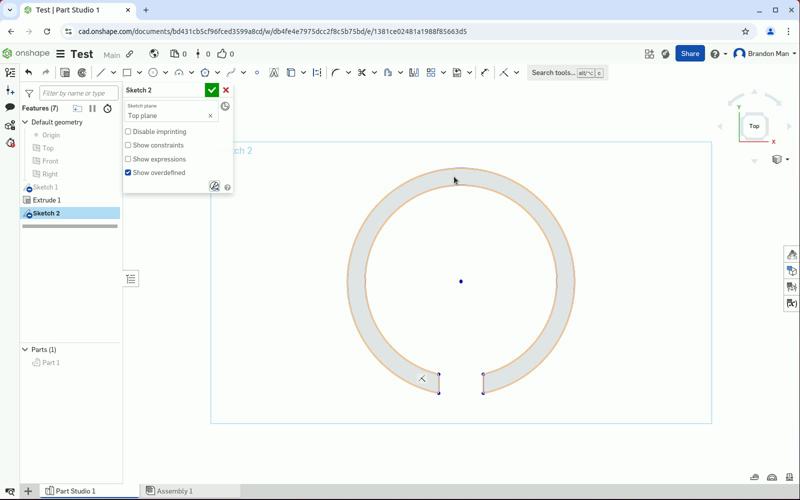
click(454, 176)
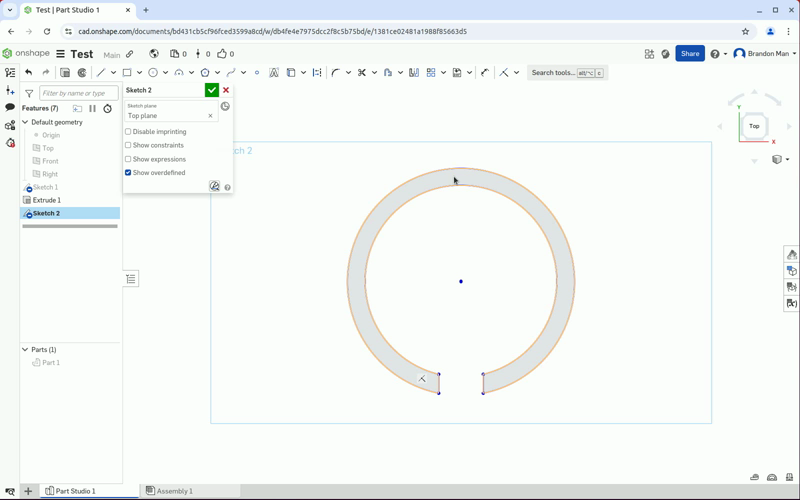
mouse_move(73, 352)
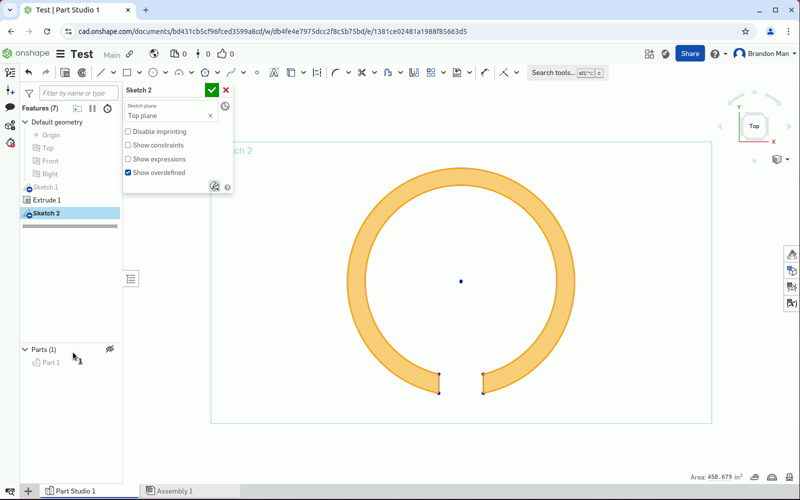
key(shift+y)
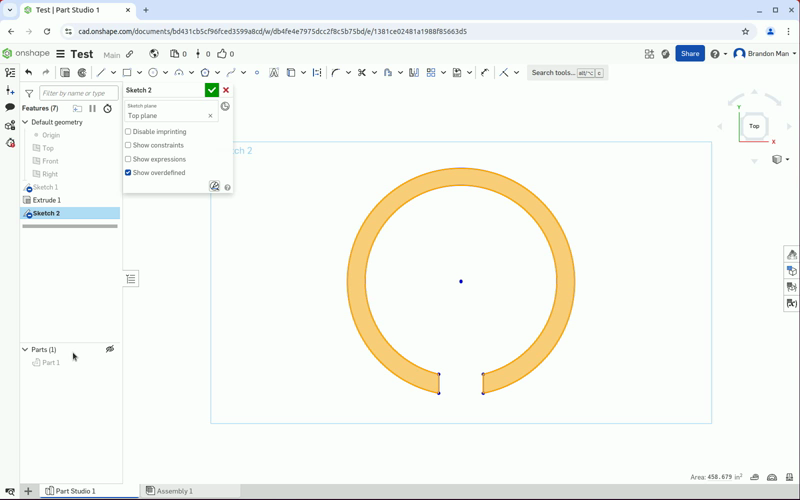
key(shift+e)
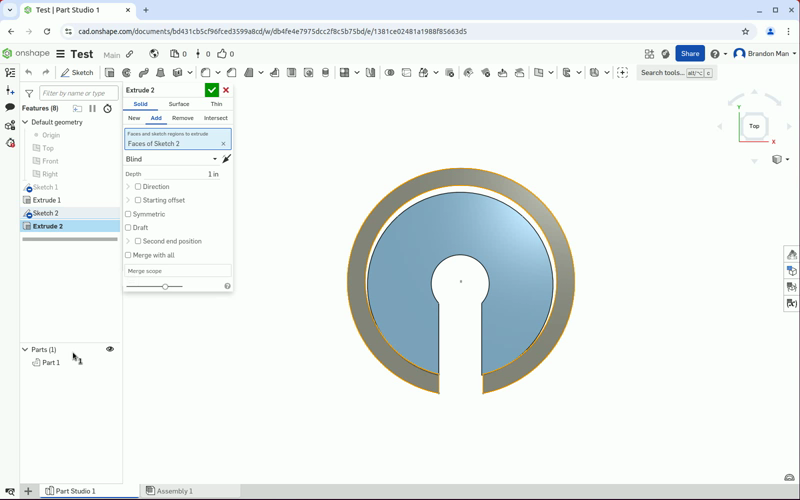
mouse_move(143, 106)
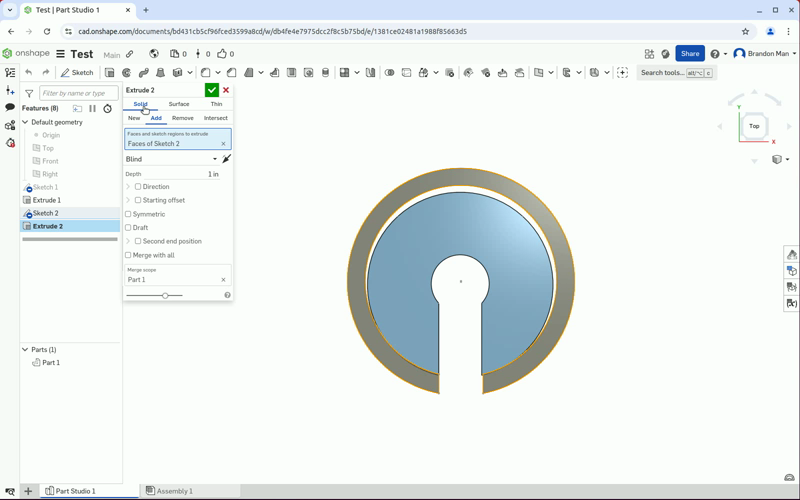
click(143, 106)
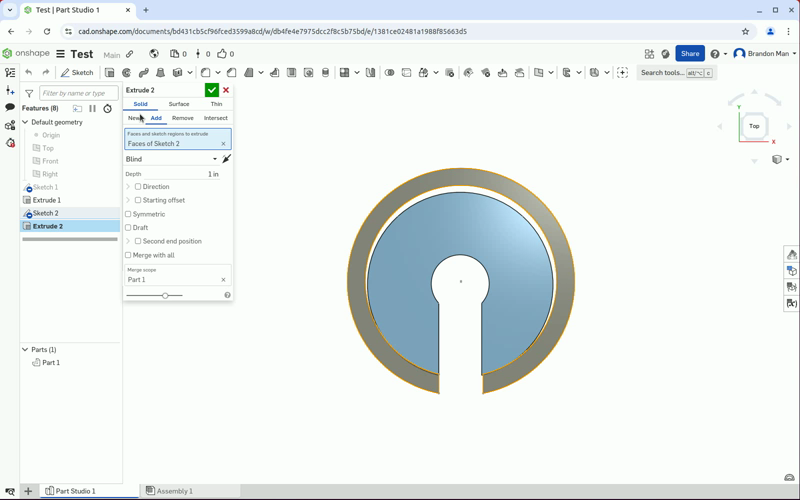
mouse_move(137, 120)
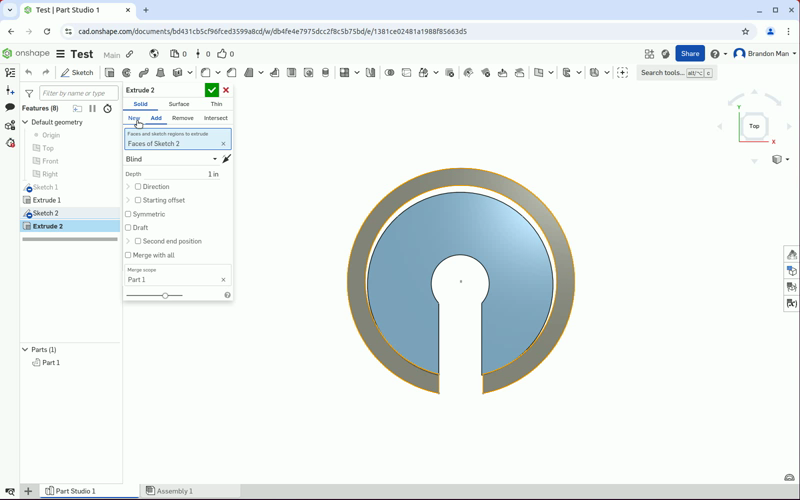
click(137, 120)
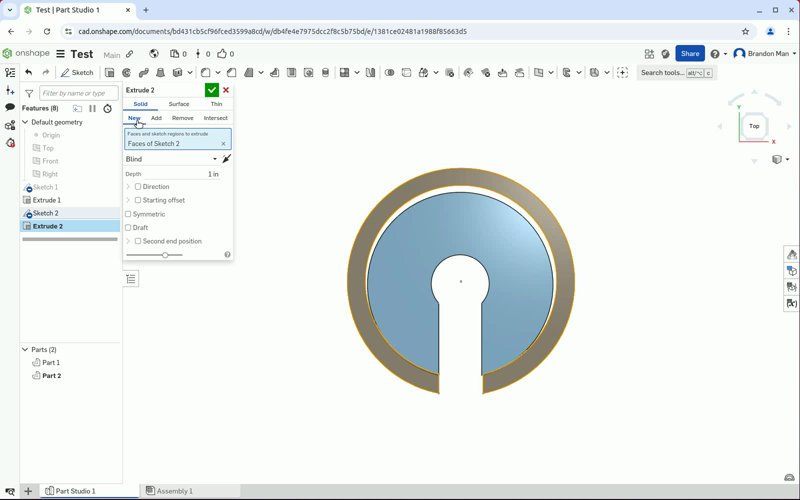
key(tab, 4)
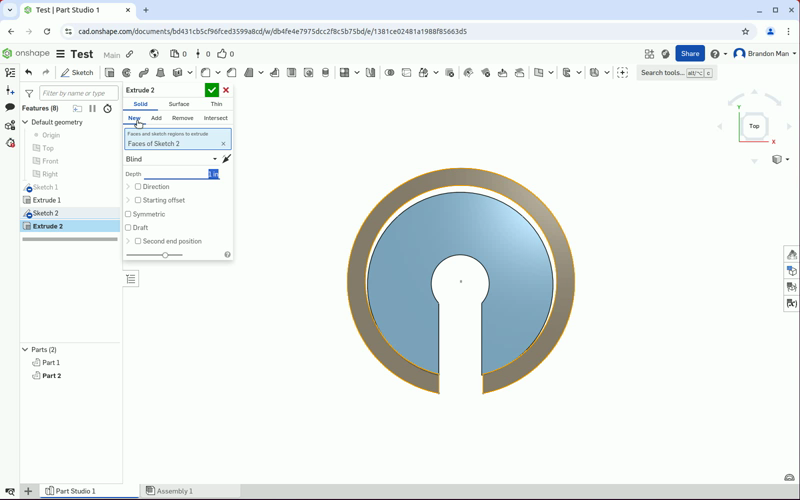
text(1.204)
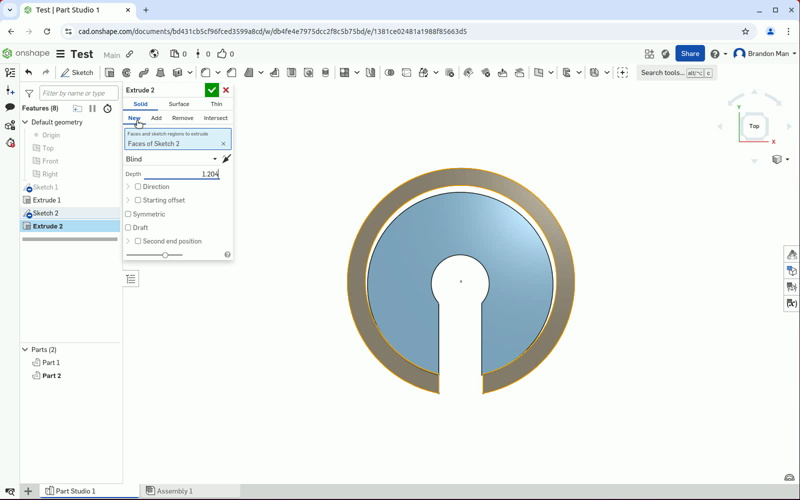
key(enter)
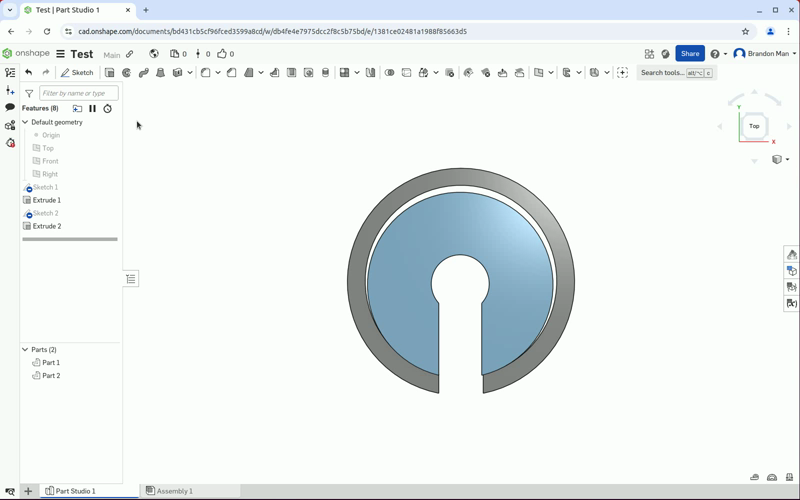
key(shift+h)
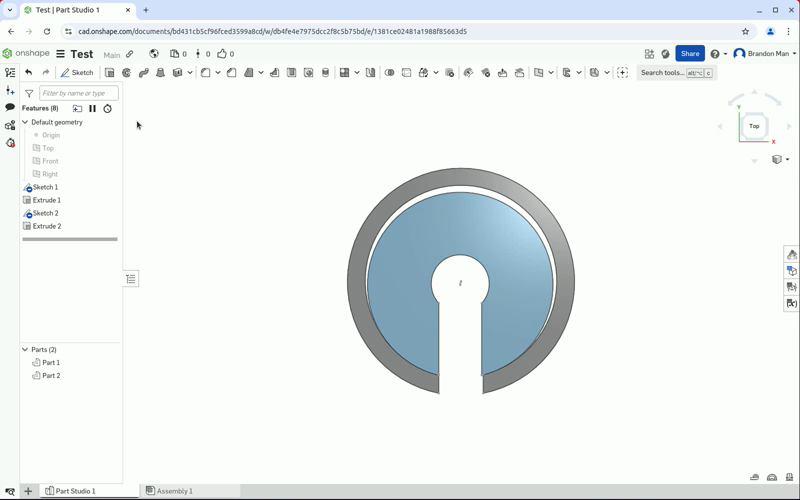
key(shift+h)
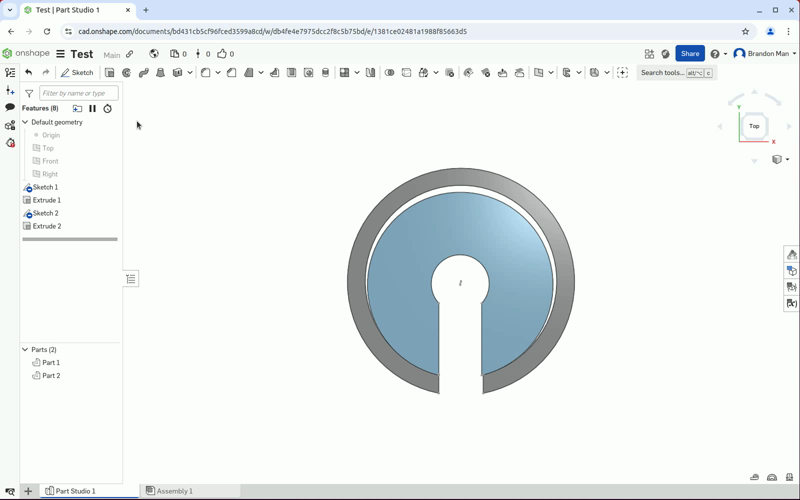
key(shift+7)
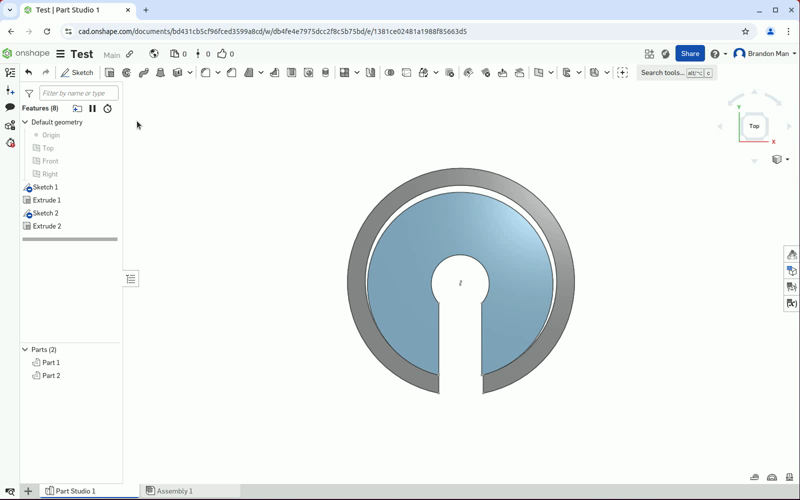
key(up, 3)
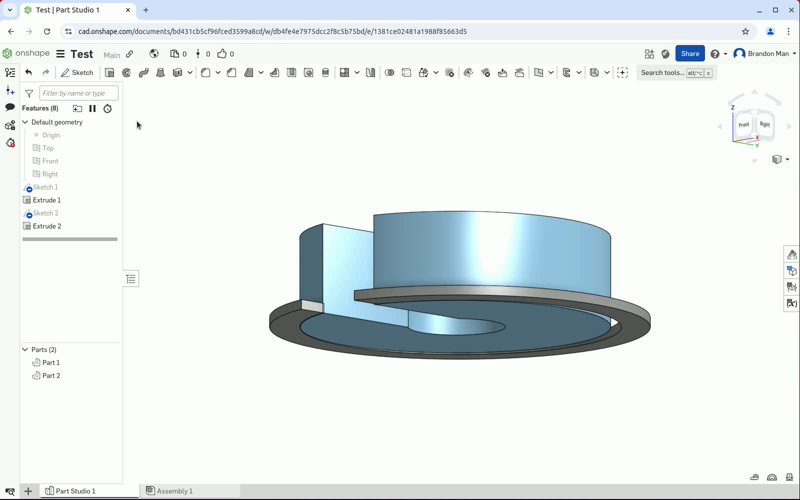
key(left, 3)
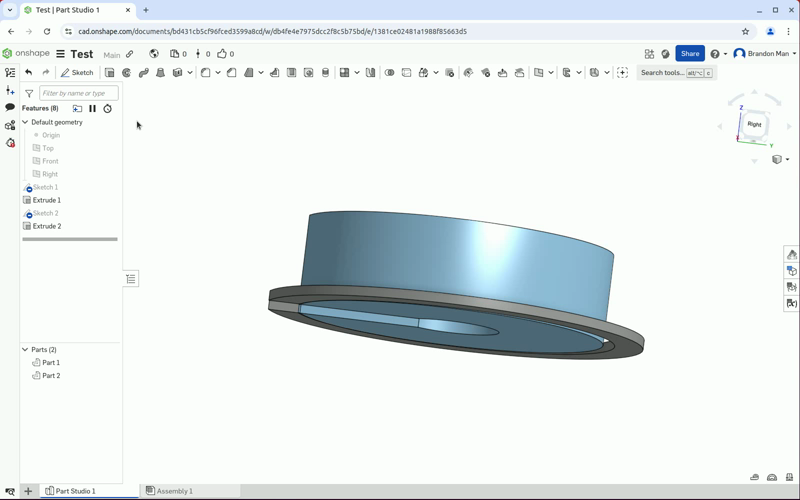
key(right, 3)
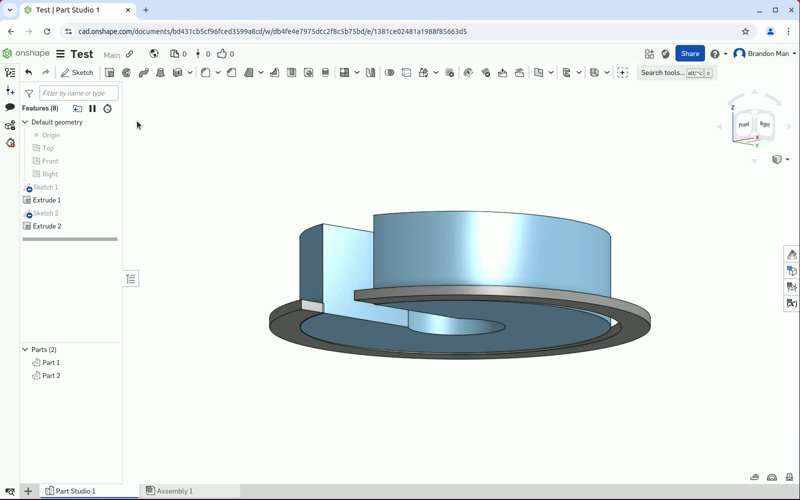
key(down, 3)
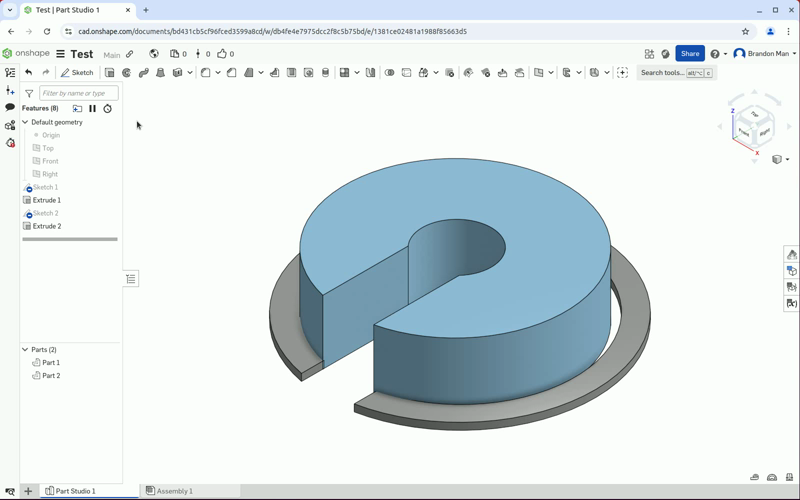
mouse_move(73, 189)
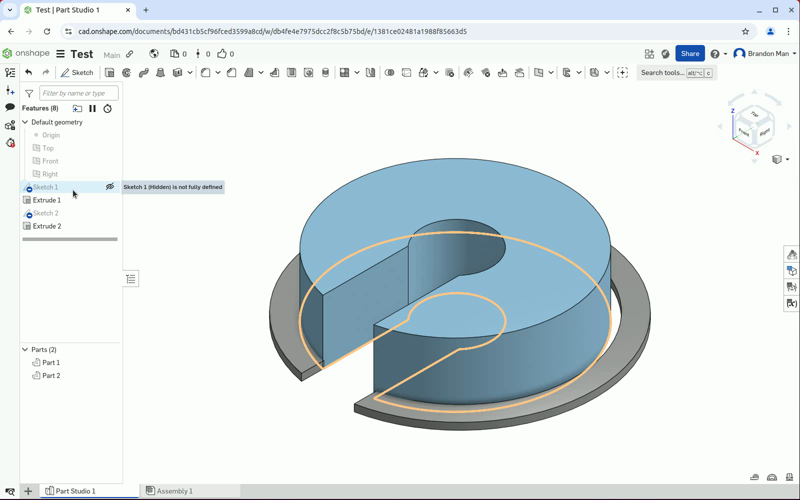
click(73, 189)